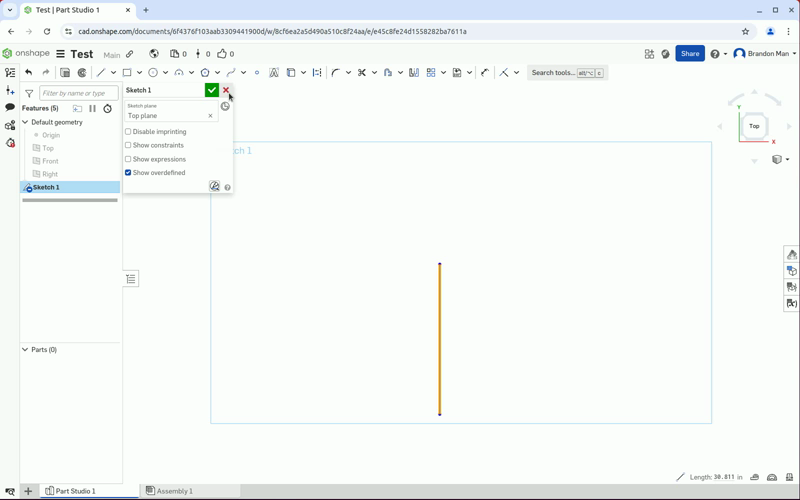
key(shift+h)
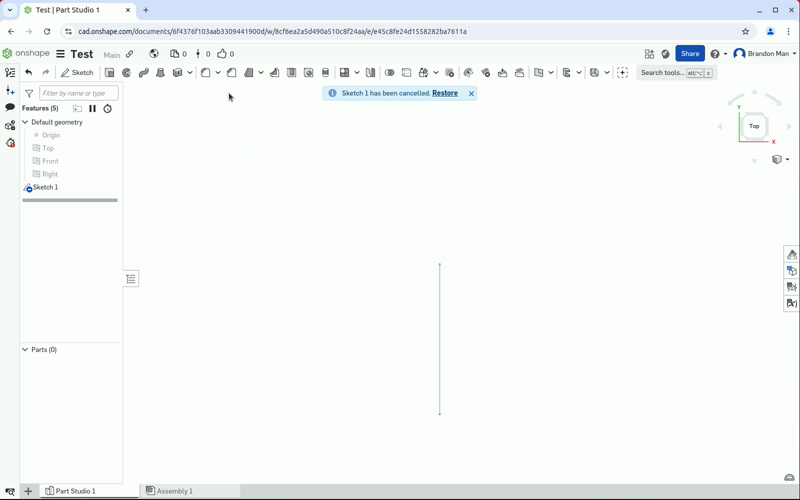
key(shift+s)
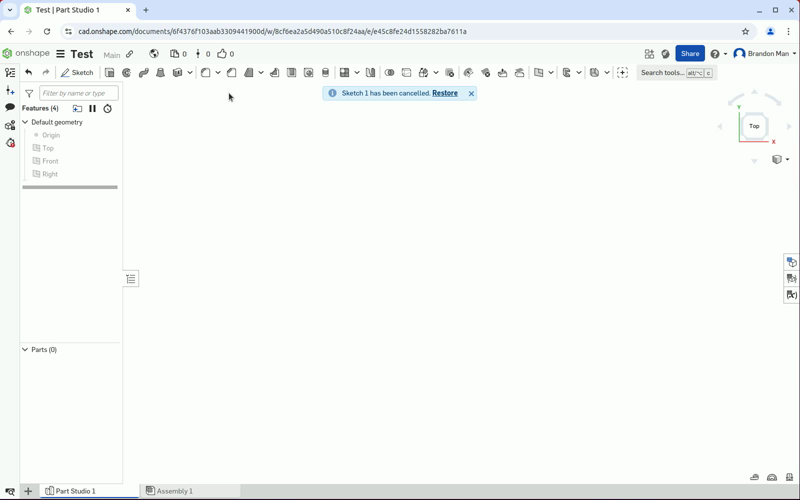
mouse_move(73, 150)
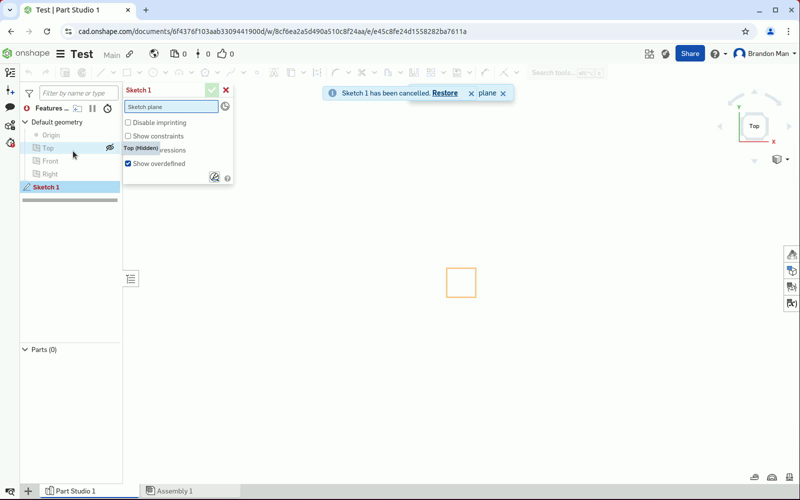
click(73, 150)
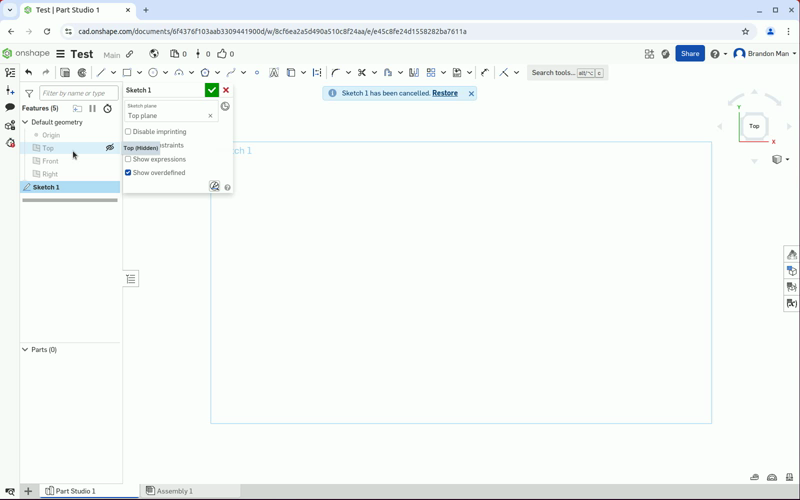
mouse_move(73, 352)
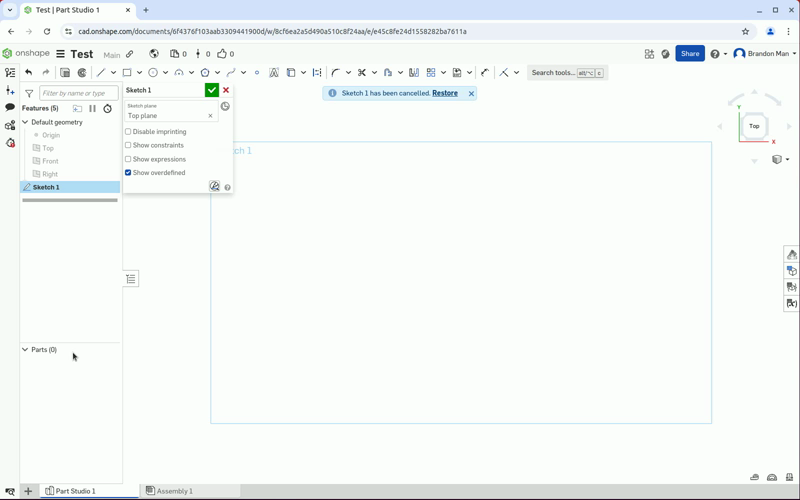
key(y)
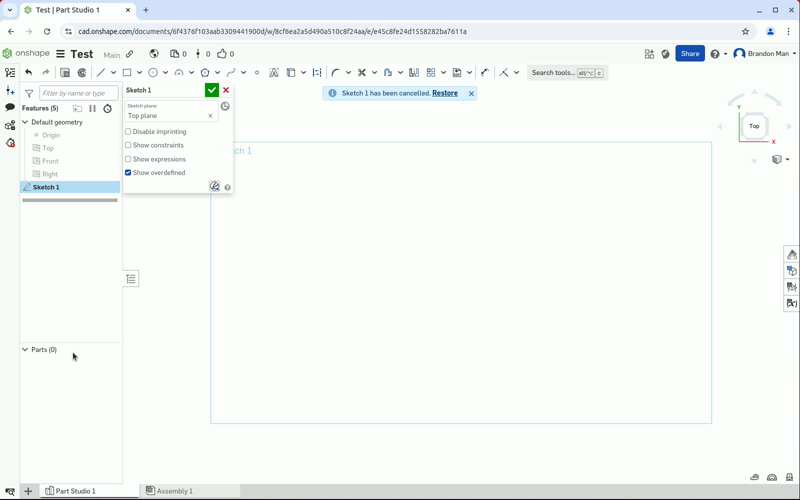
key(l)
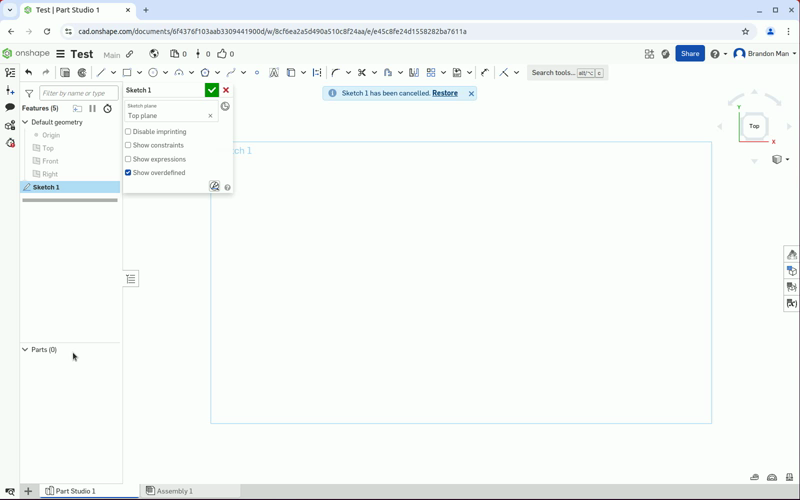
key_down(shift)
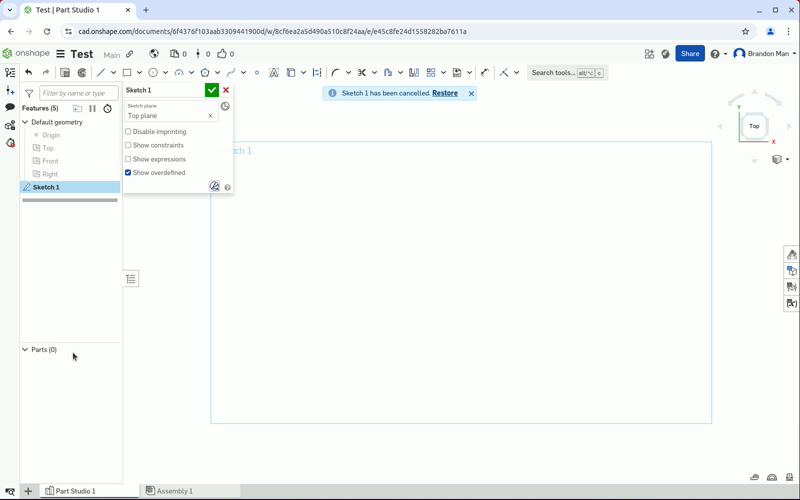
mouse_move(391, 395)
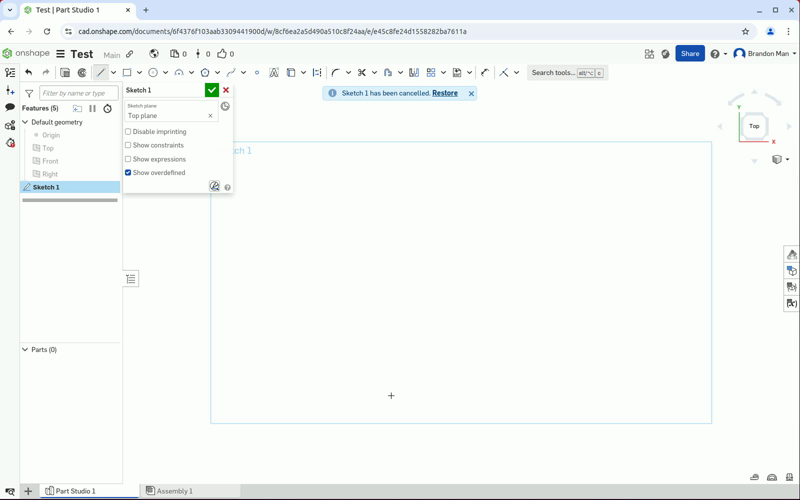
click(391, 395)
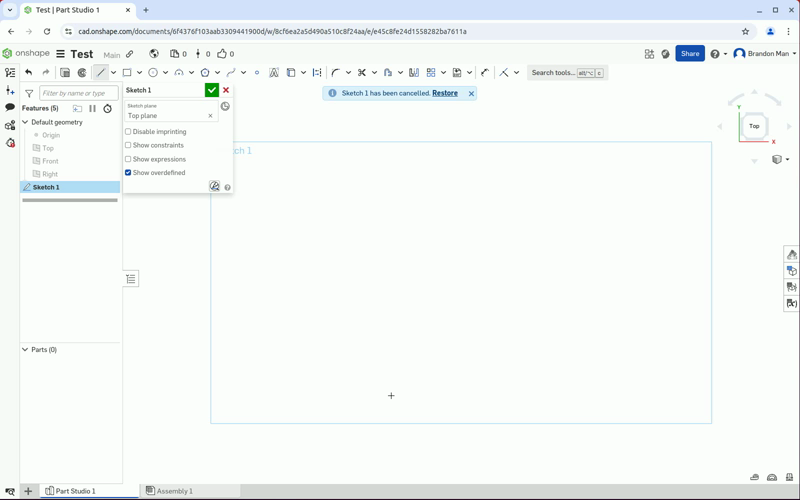
key_up(shift)
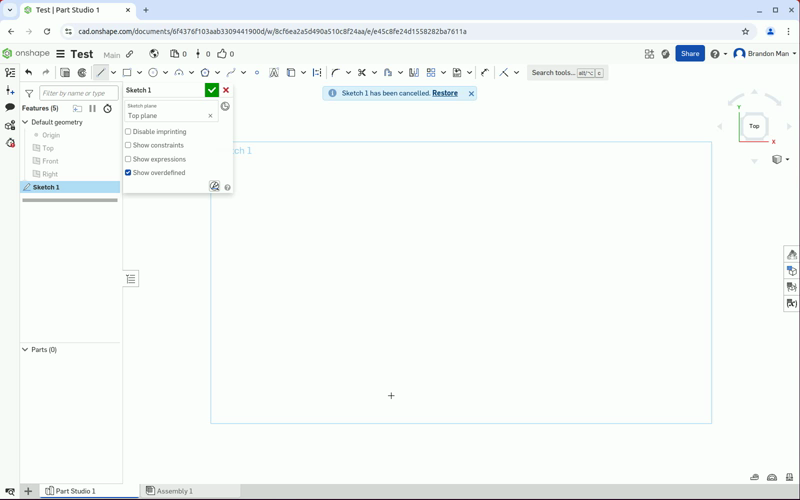
key_down(shift)
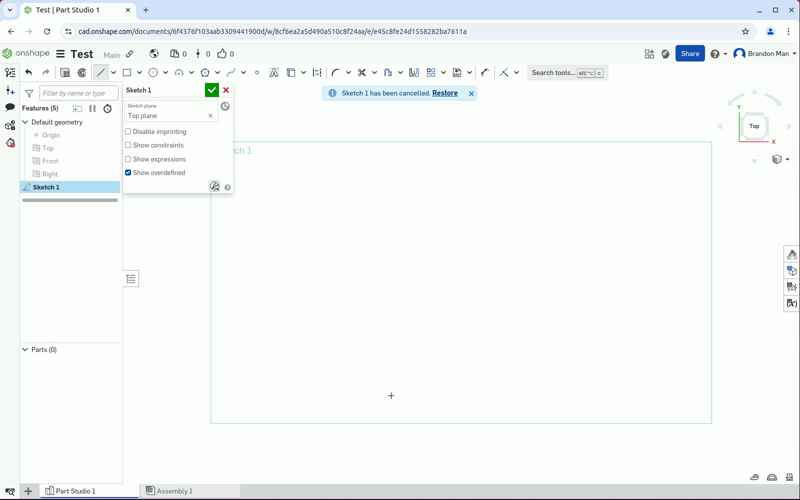
mouse_move(528, 395)
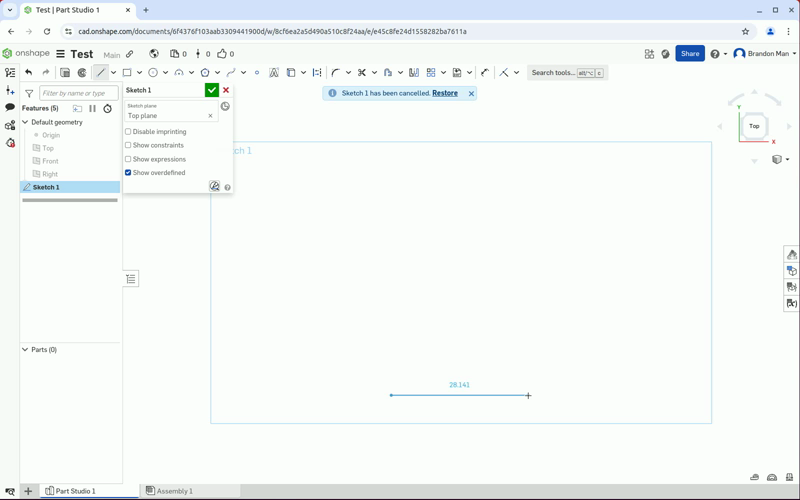
click(528, 395)
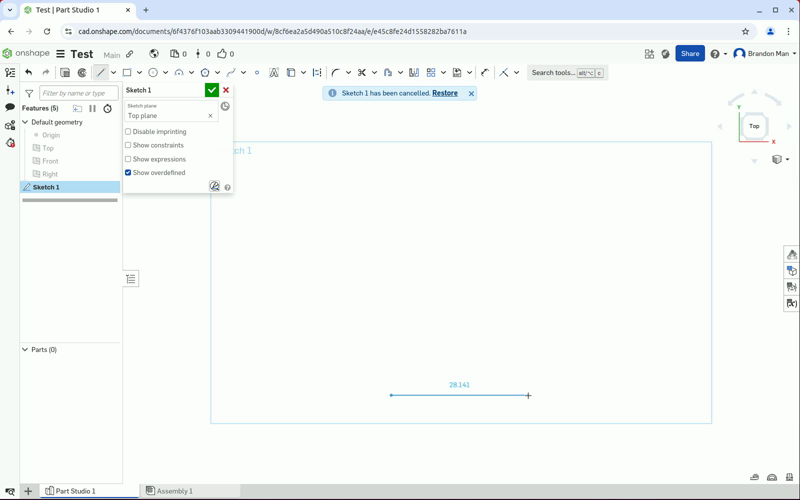
key_up(shift)
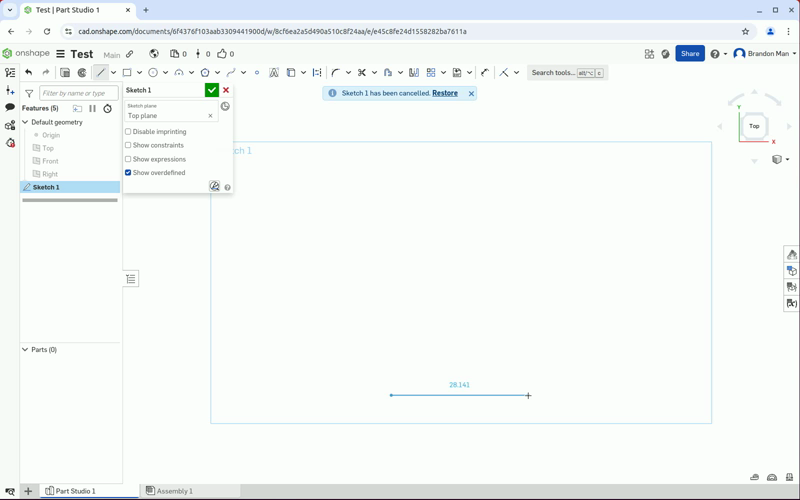
key_down(shift)
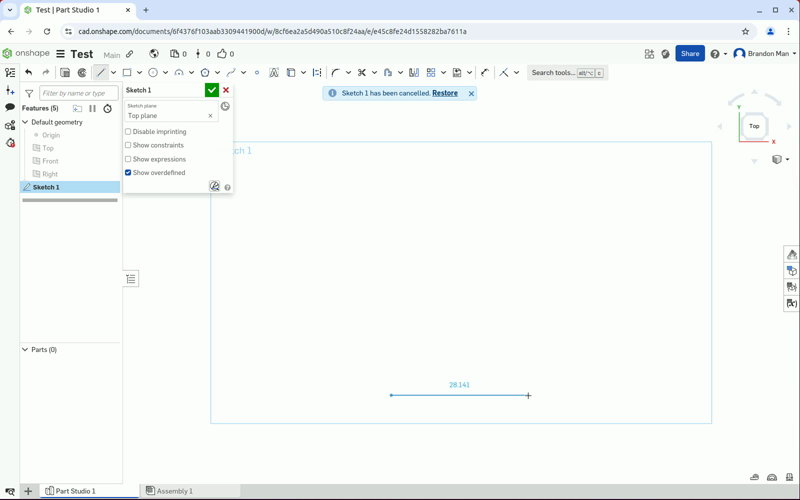
mouse_move(528, 171)
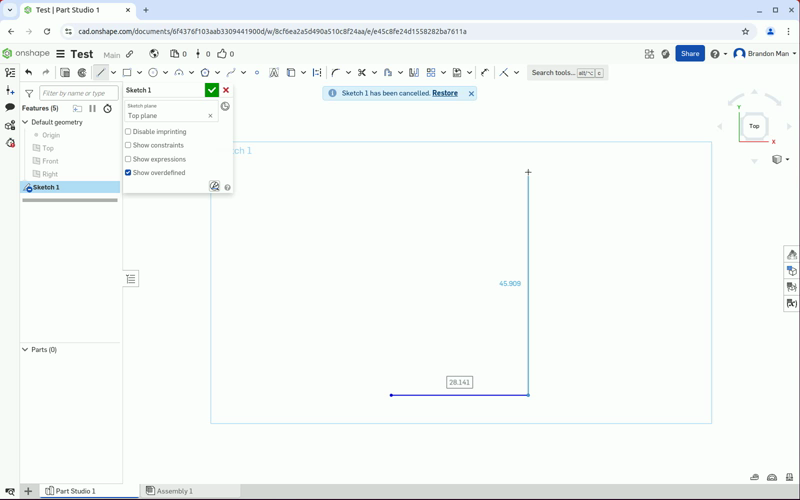
click(528, 171)
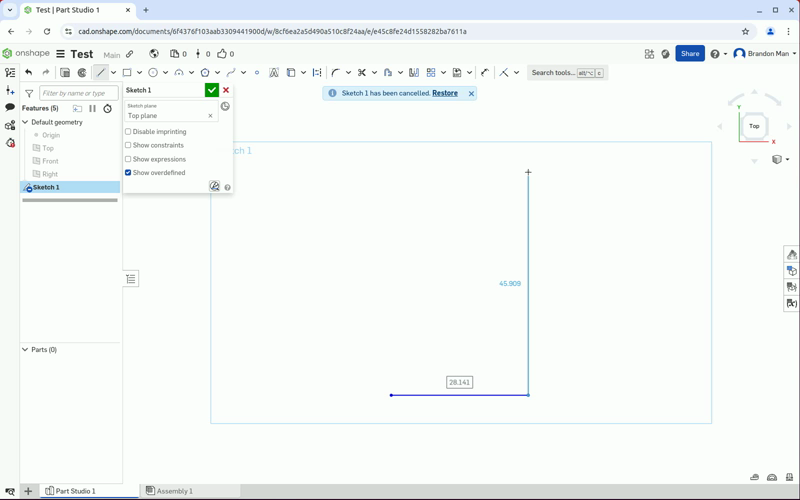
key_up(shift)
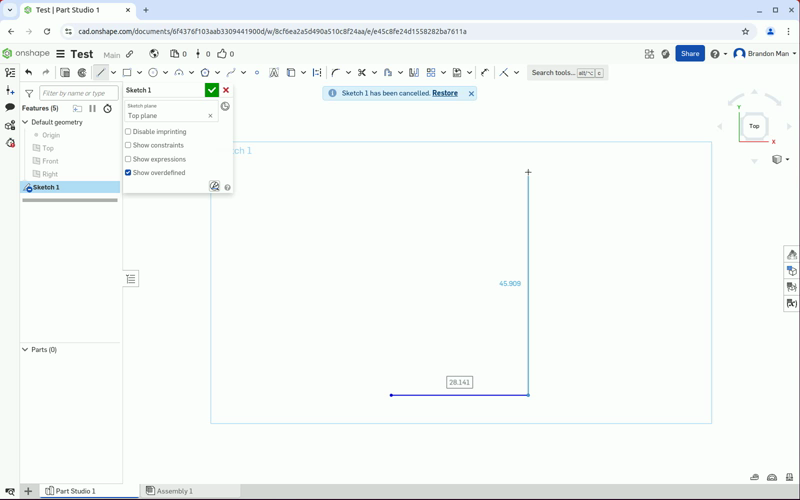
key_down(shift)
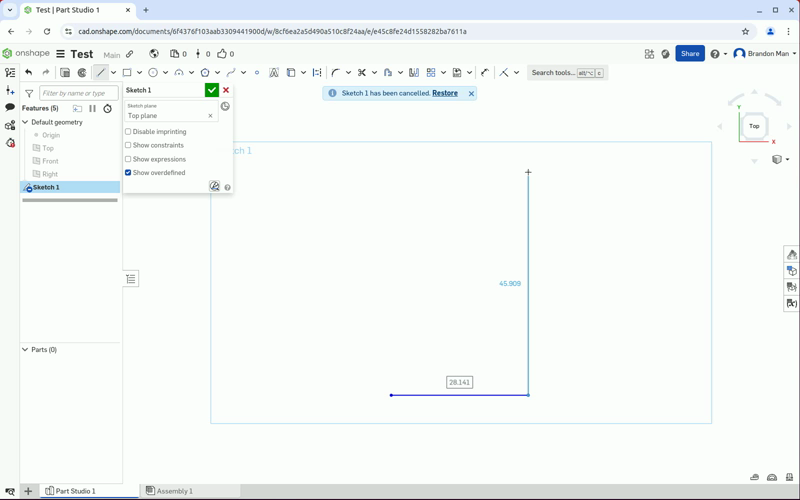
mouse_move(391, 171)
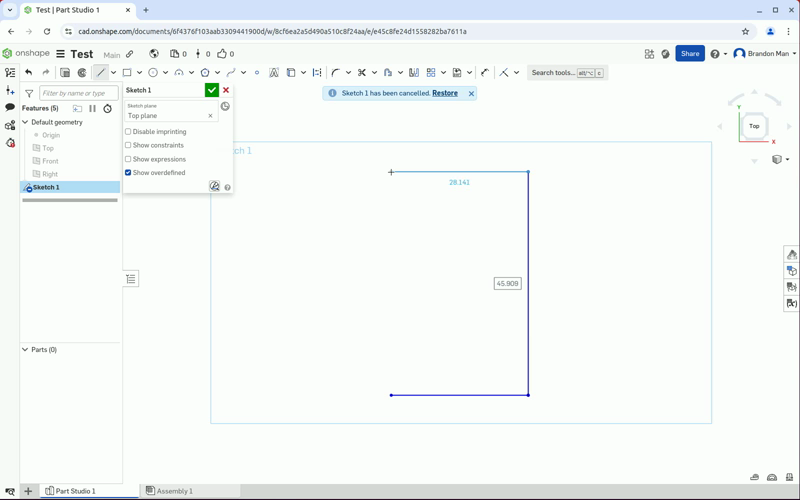
click(391, 171)
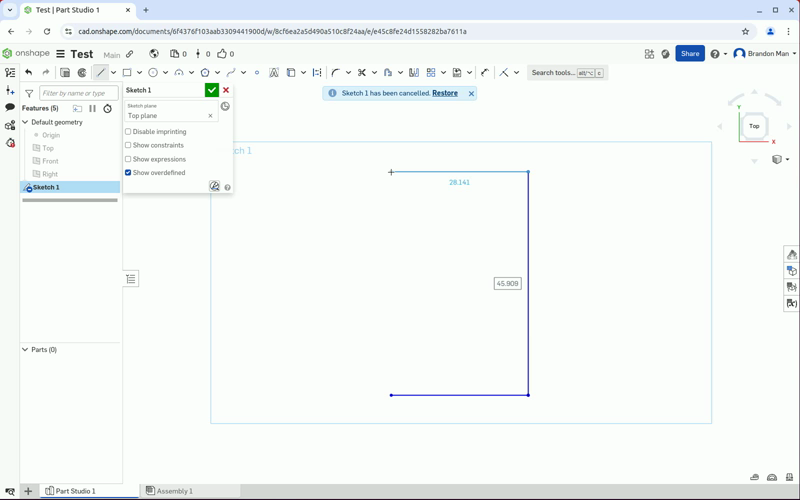
key_up(shift)
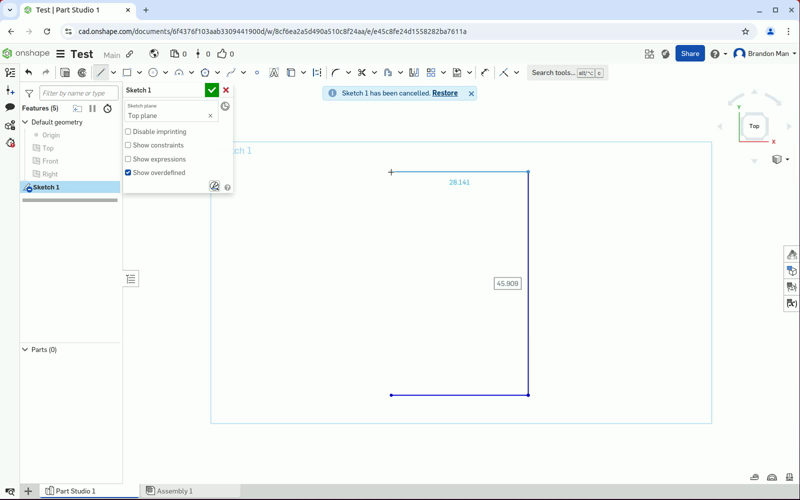
key_down(shift)
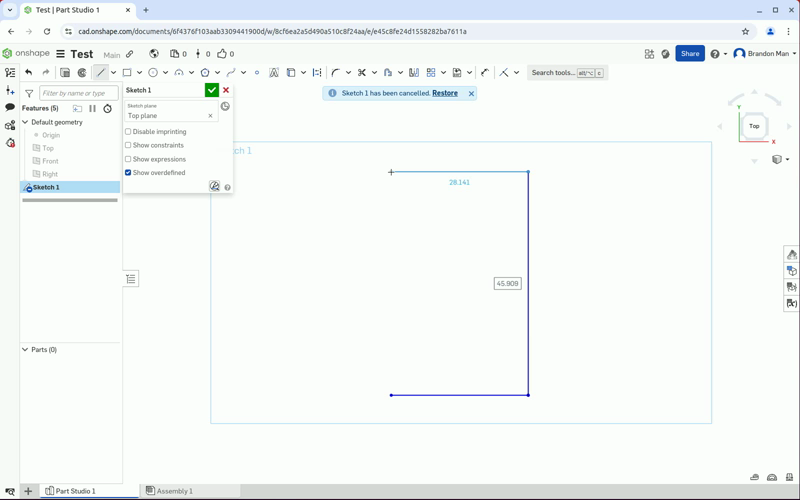
mouse_move(391, 395)
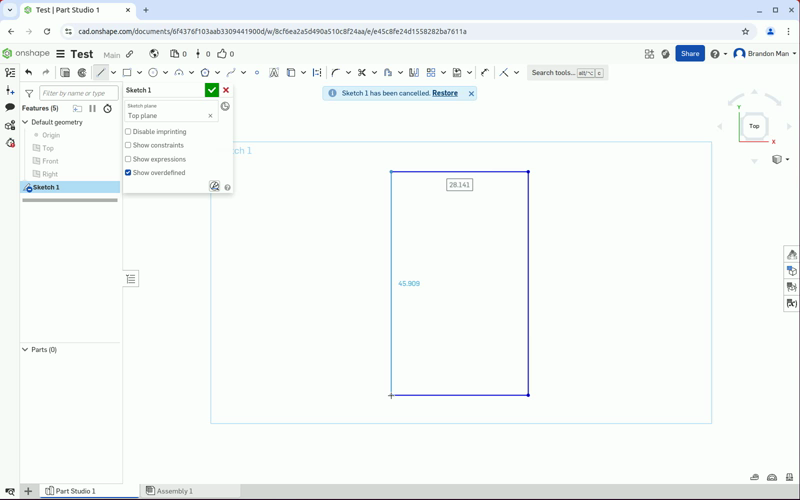
key_up(shift)
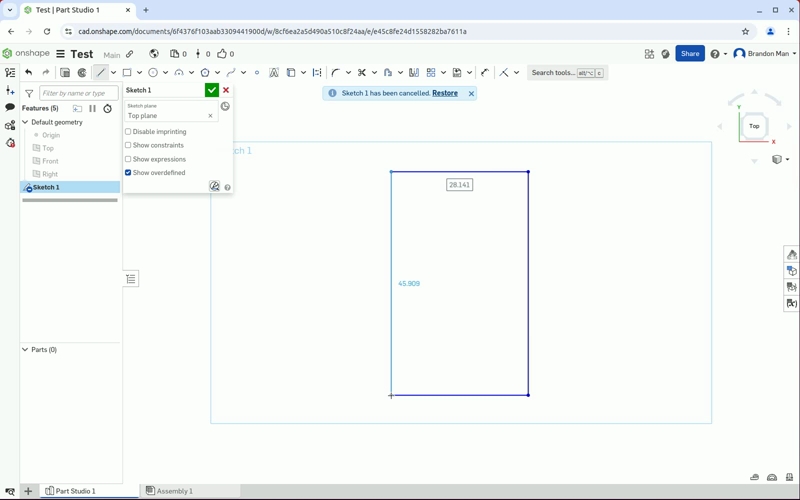
click(391, 395)
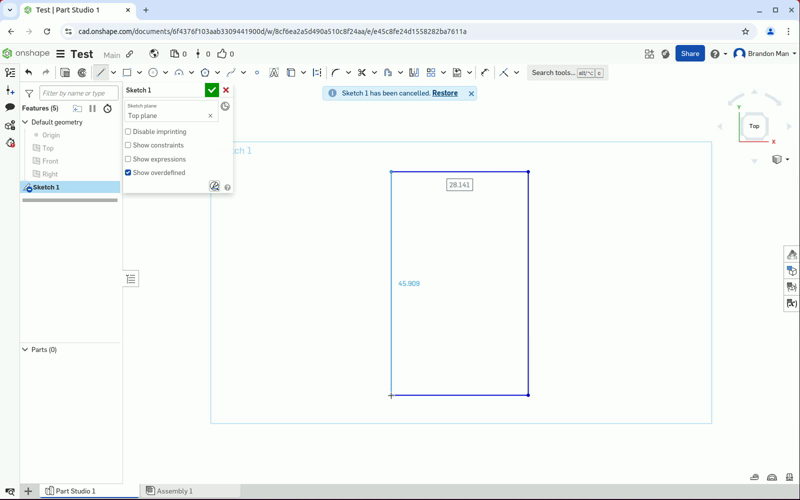
key(esc)
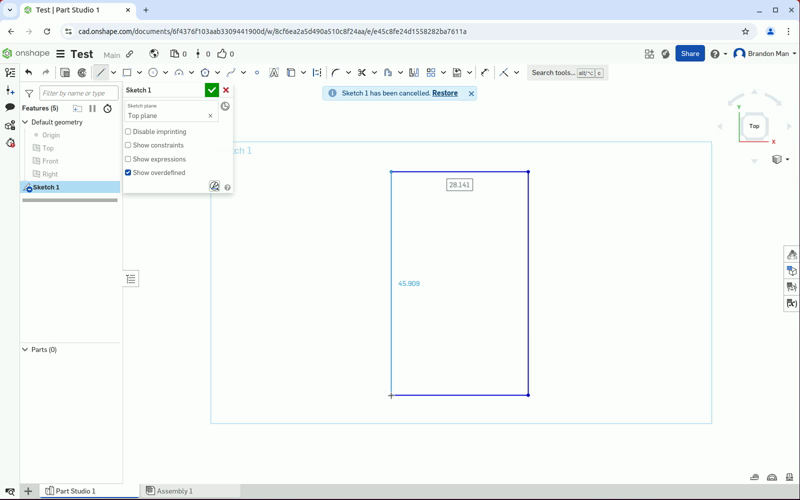
mouse_move(425, 270)
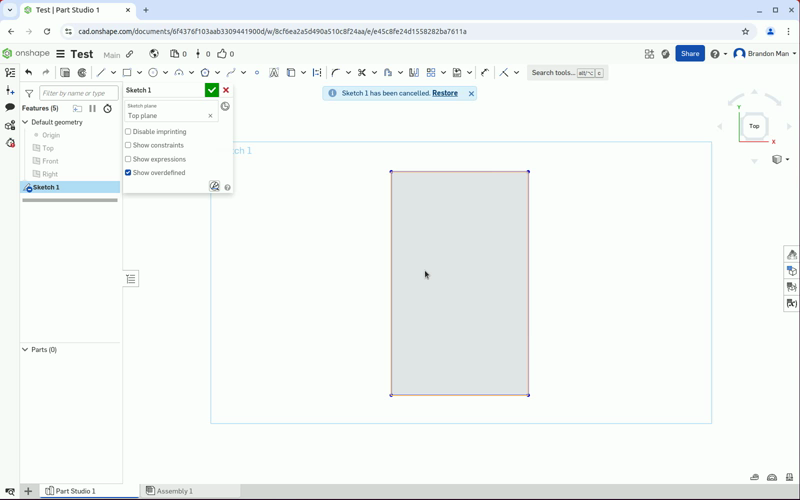
click(425, 270)
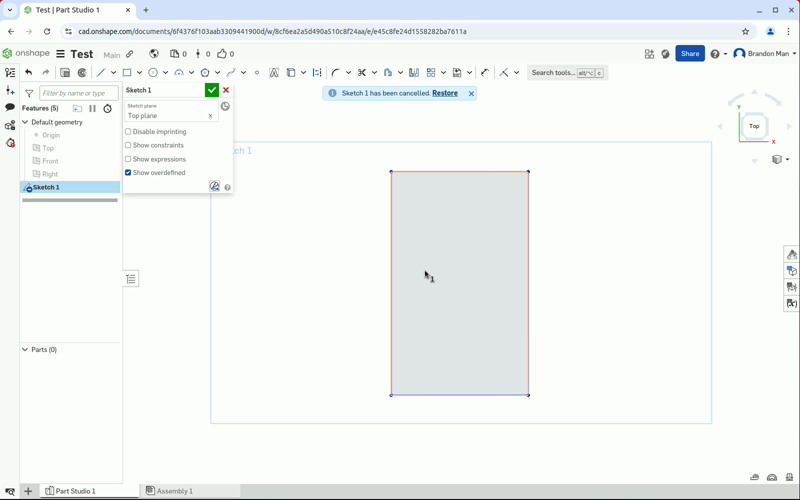
mouse_move(73, 352)
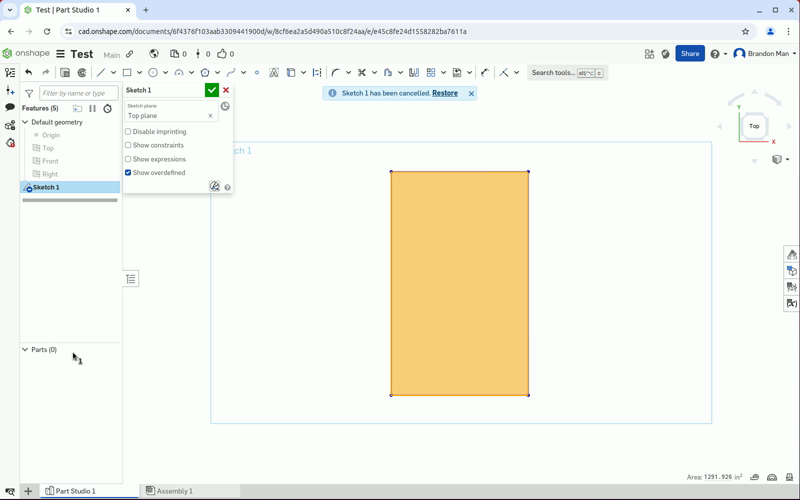
key(shift+y)
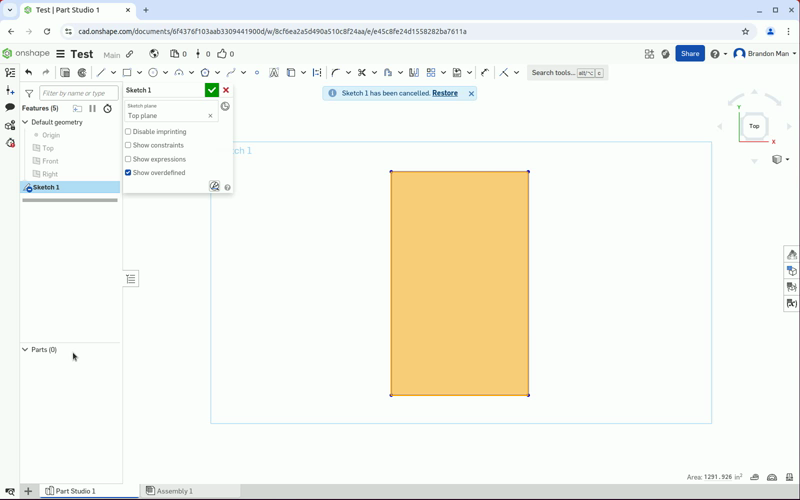
key(shift+e)
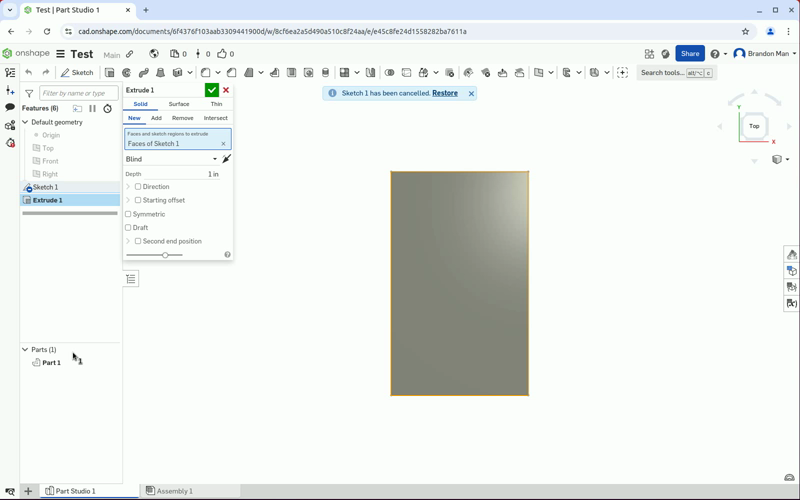
mouse_move(143, 106)
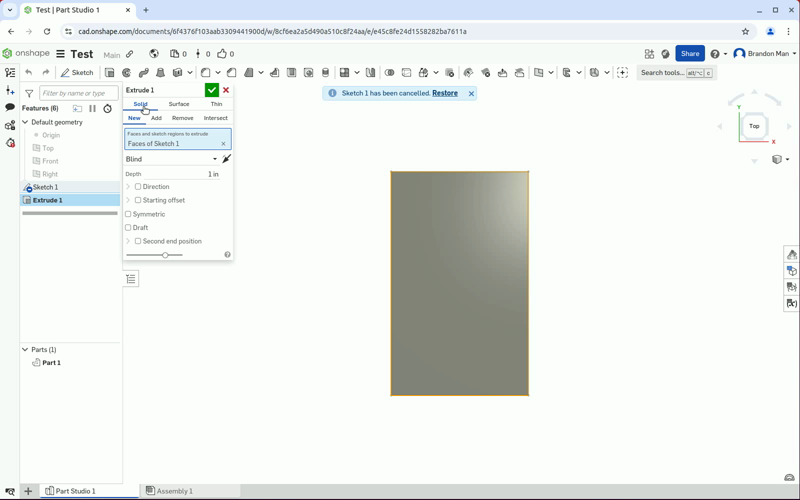
click(143, 106)
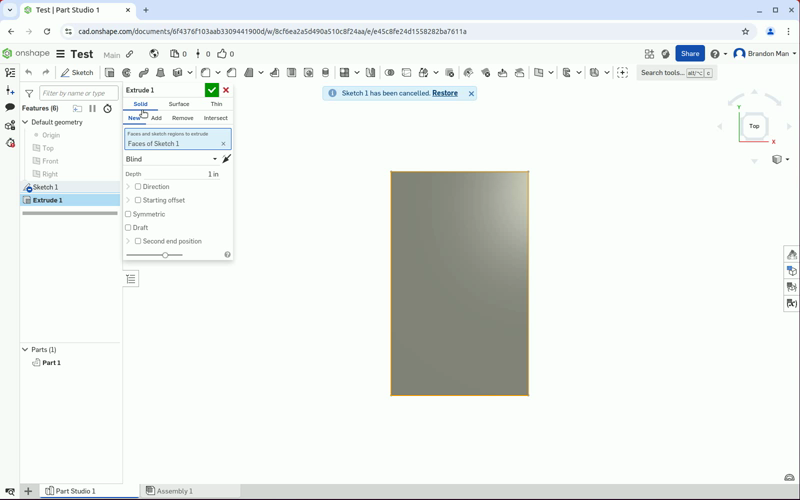
mouse_move(137, 120)
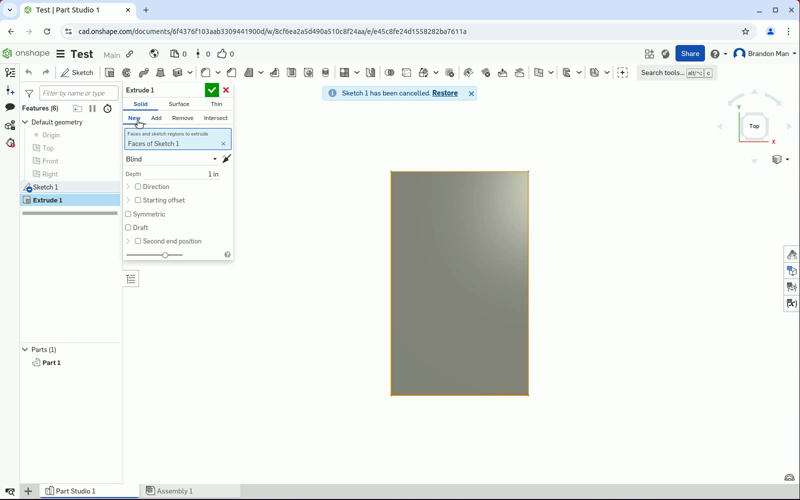
click(137, 120)
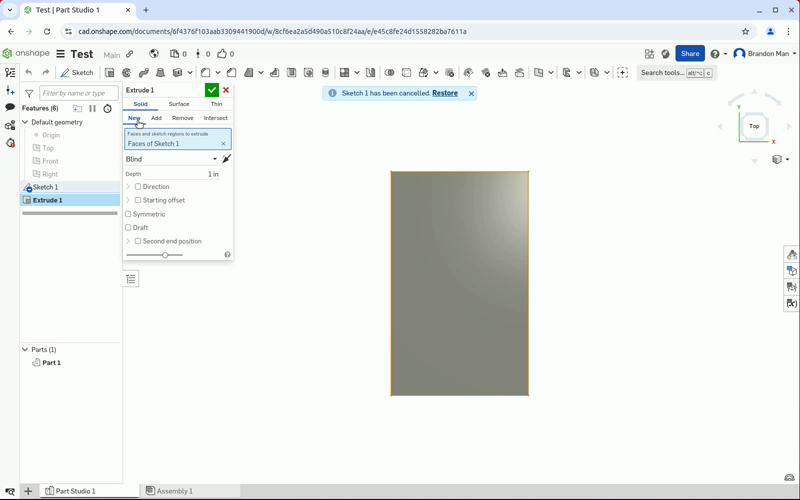
key(tab, 4)
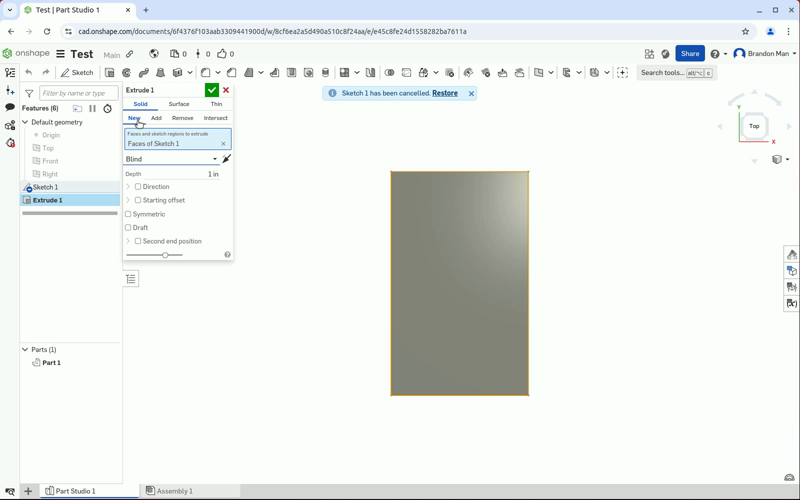
text(18.294)
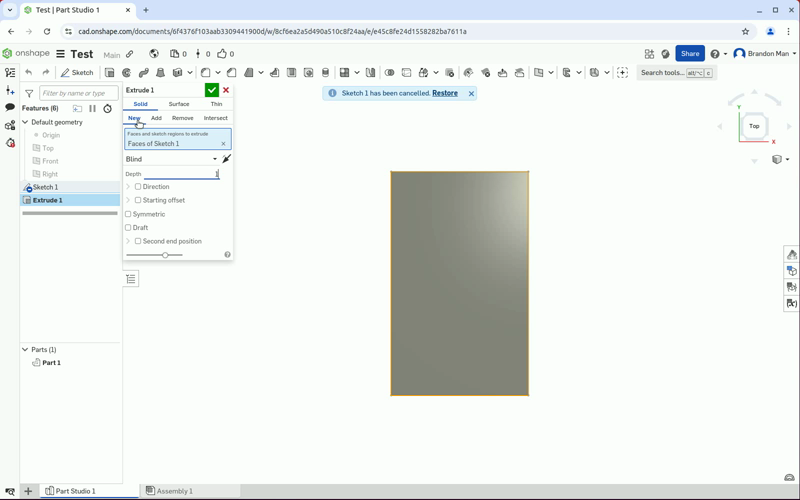
key(enter)
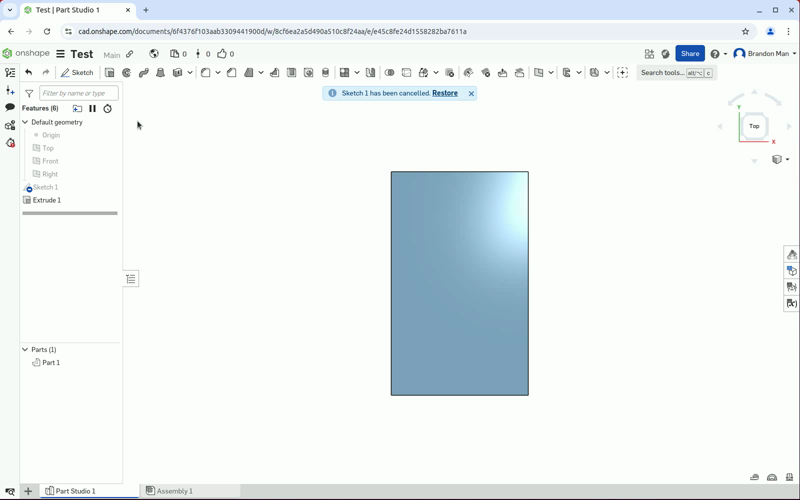
key(shift+h)
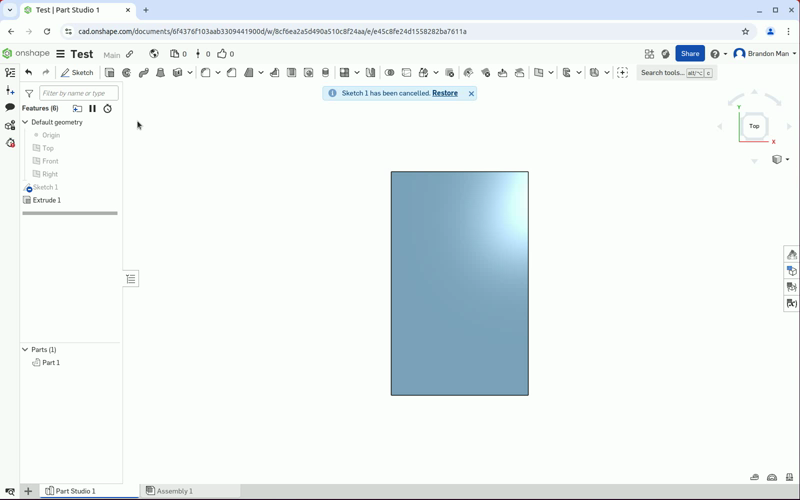
key(shift+h)
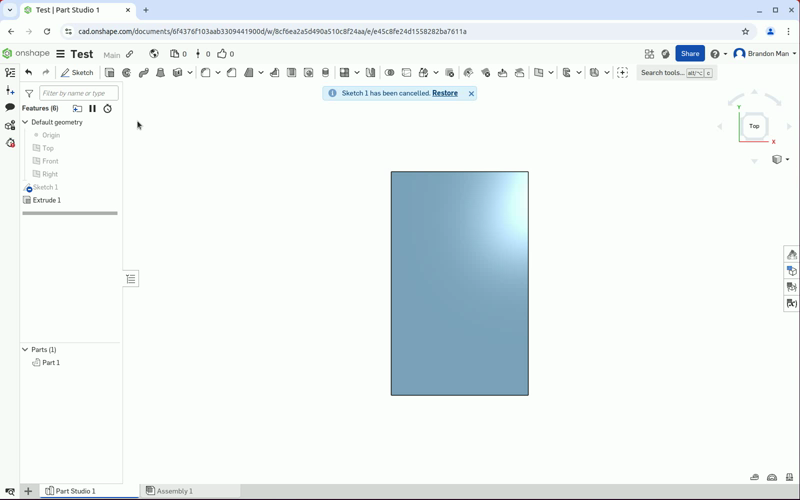
mouse_move(73, 189)
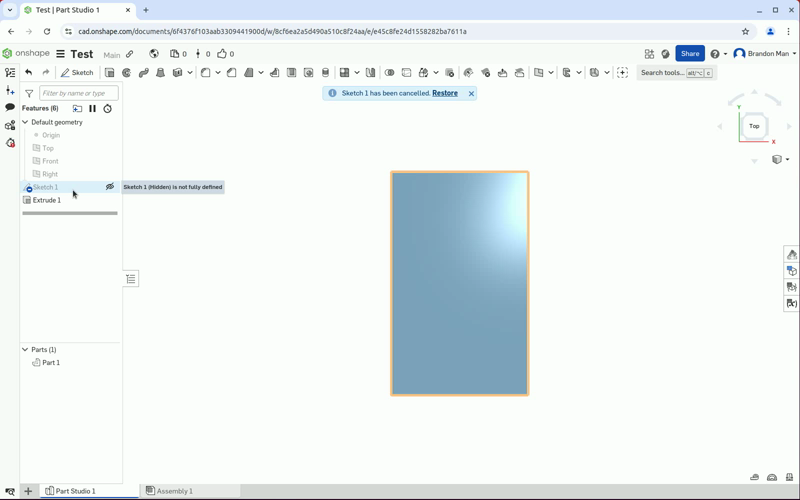
click(73, 189)
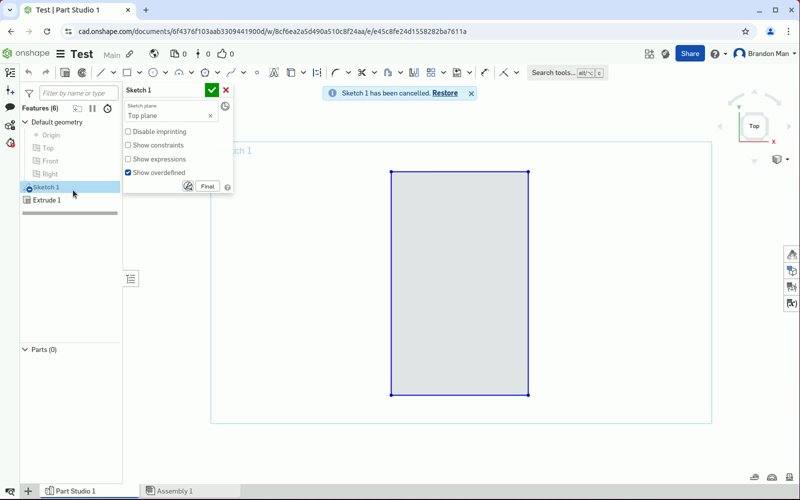
mouse_move(229, 92)
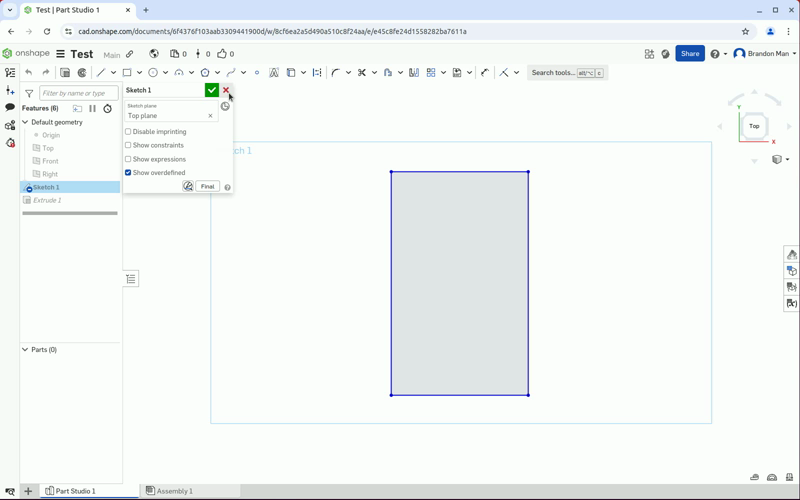
click(229, 92)
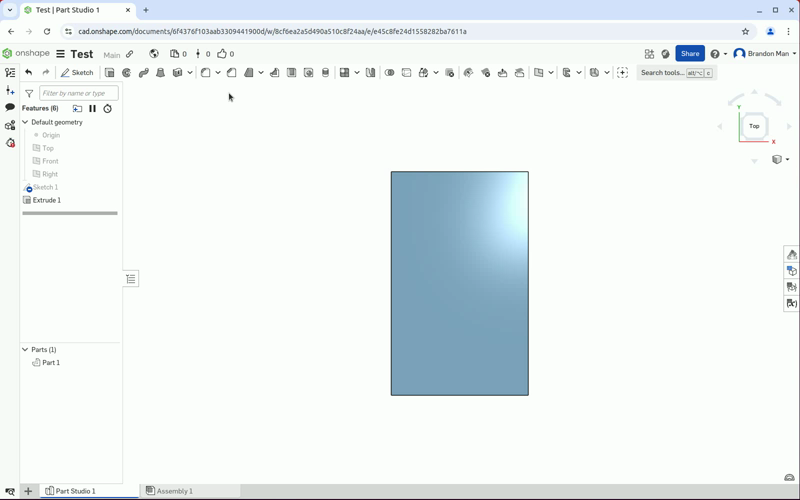
mouse_move(541, 75)
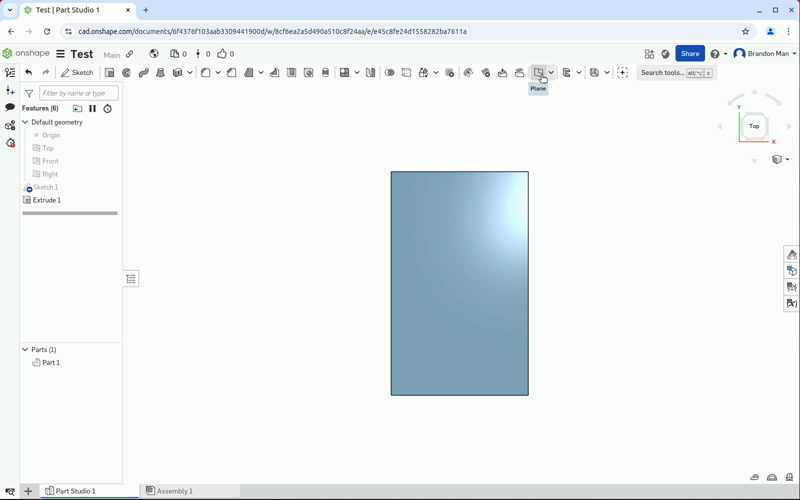
click(541, 75)
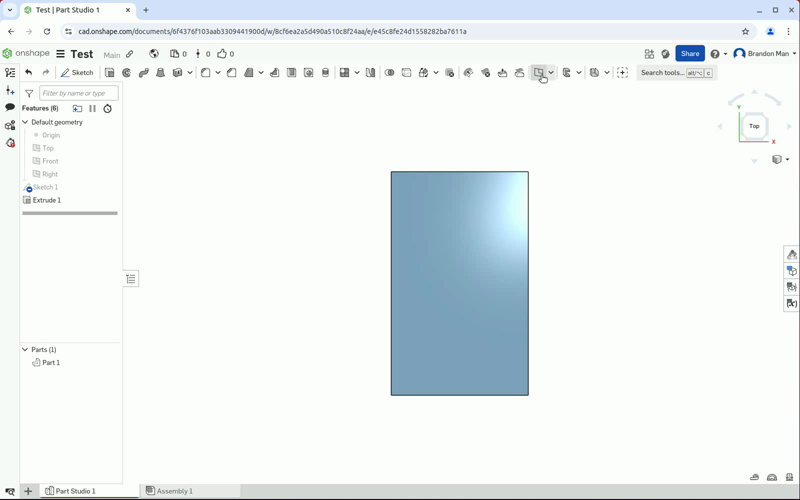
mouse_move(73, 150)
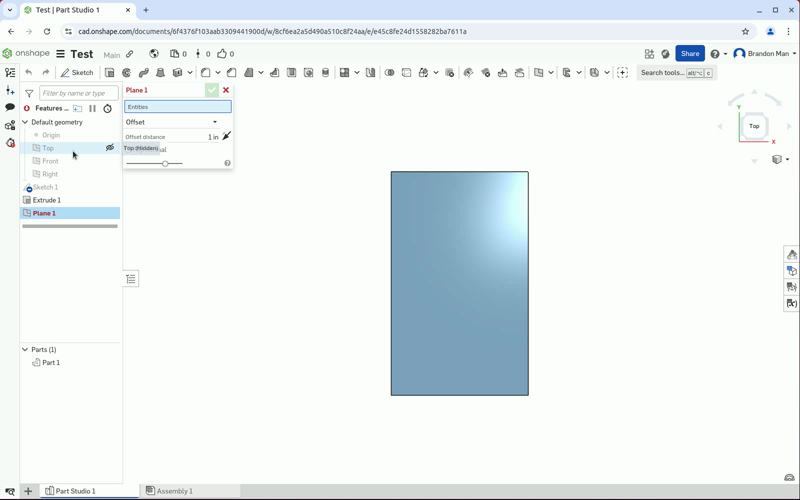
click(73, 150)
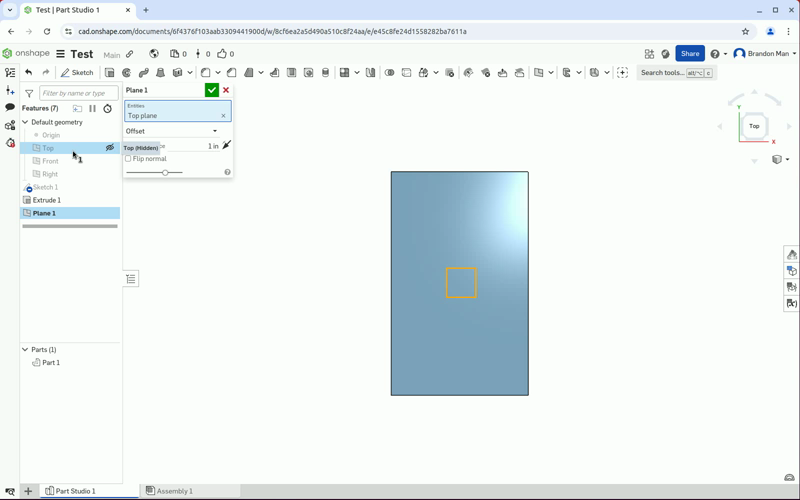
key(tab, 2)
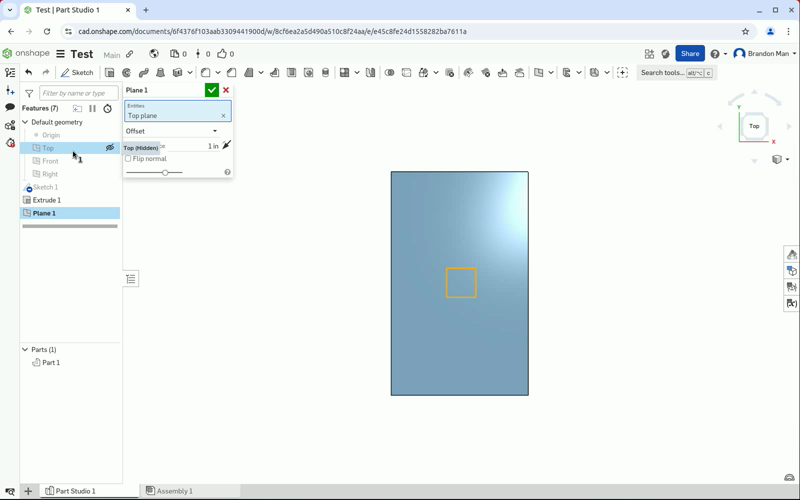
text(18.302)
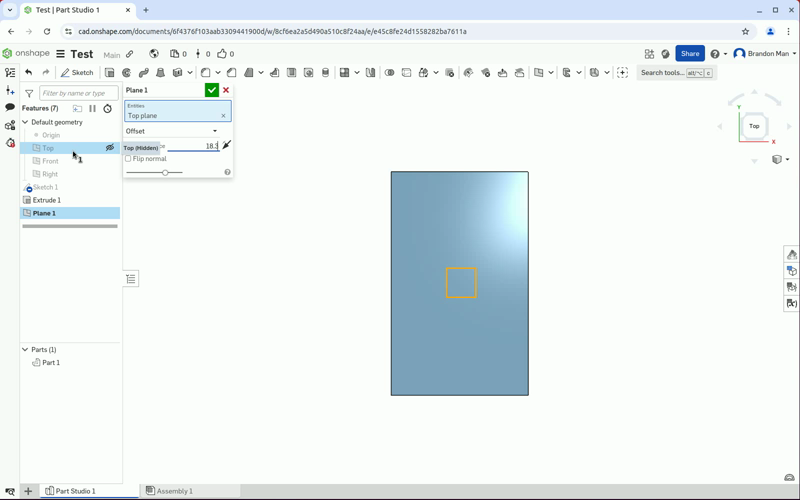
key(enter, 2)
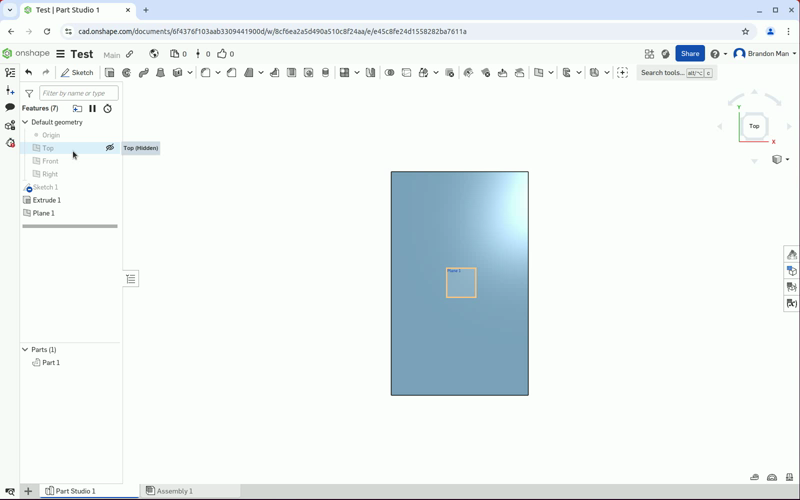
key(shift+s)
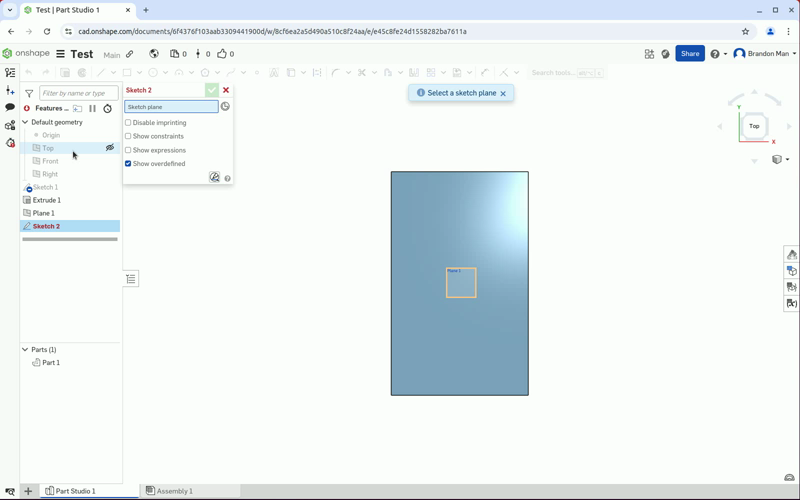
mouse_move(73, 215)
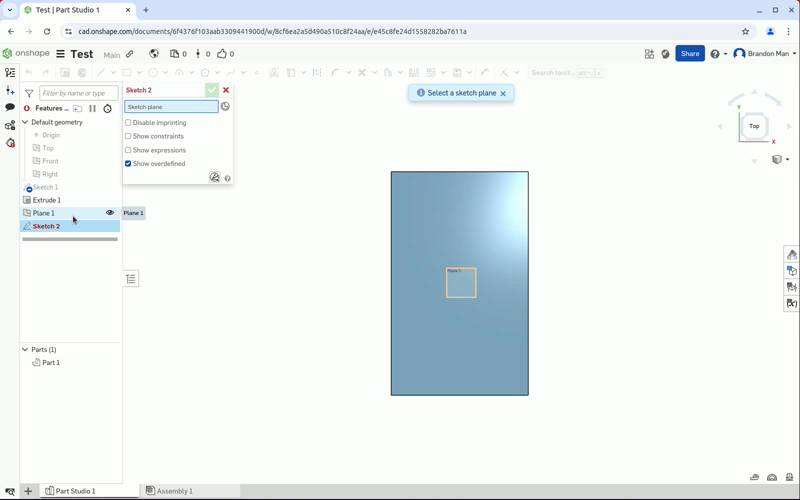
click(73, 215)
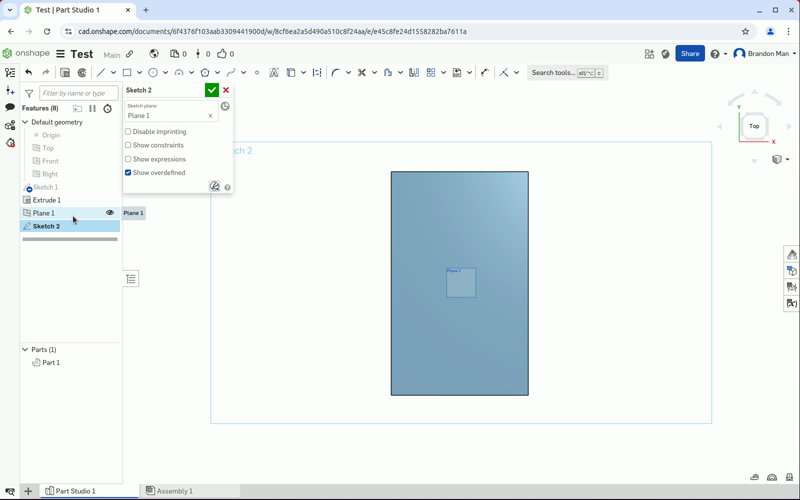
mouse_move(73, 352)
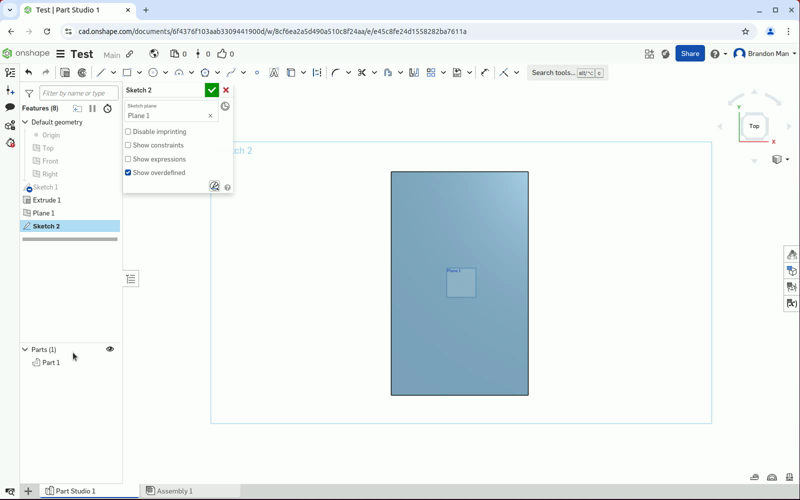
key(y)
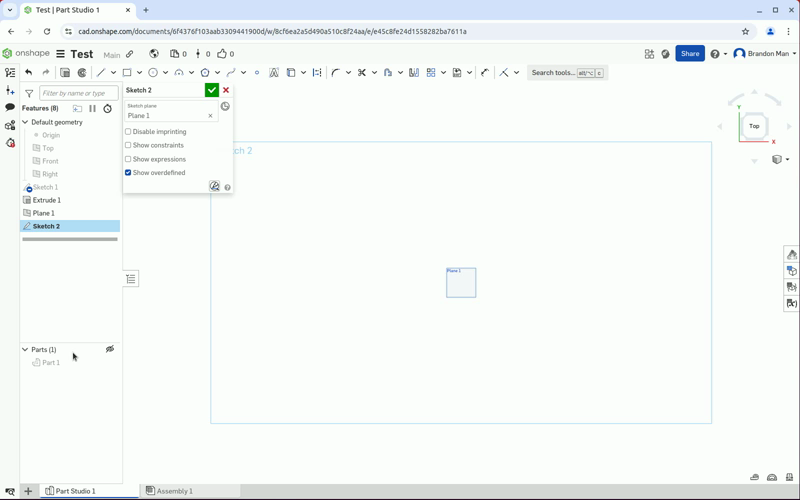
key(l)
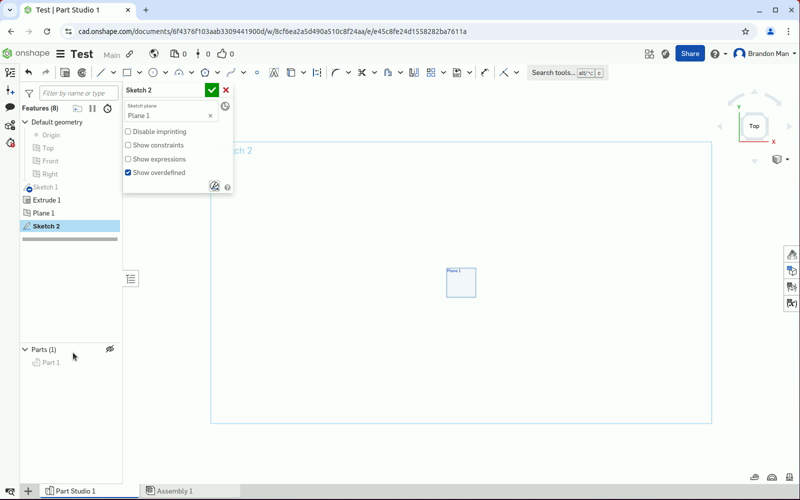
key_down(shift)
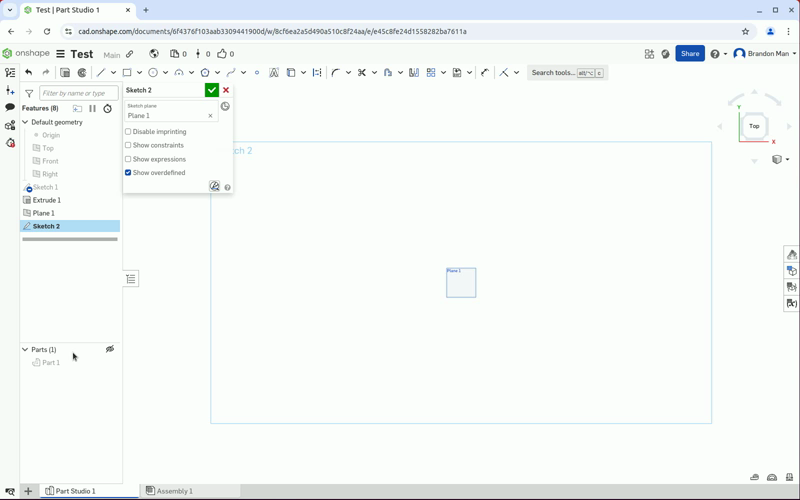
mouse_move(403, 375)
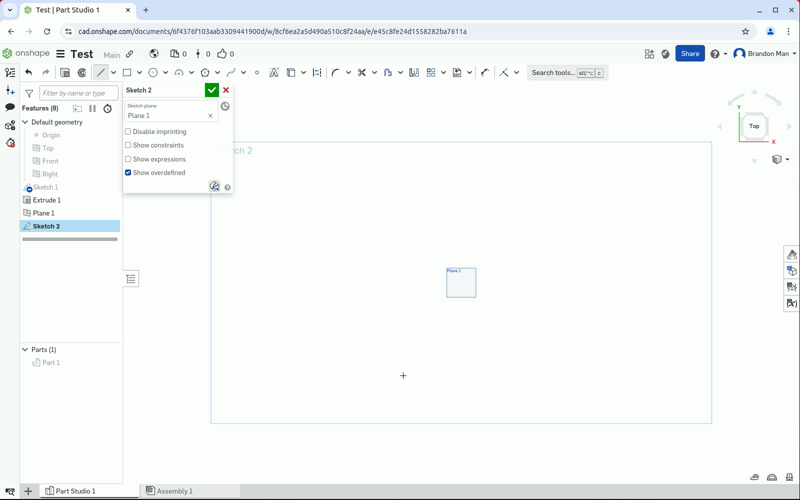
click(403, 375)
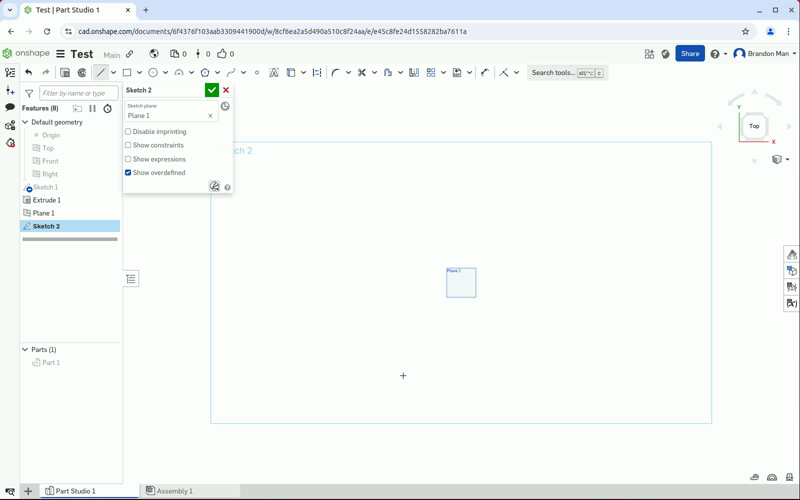
key_up(shift)
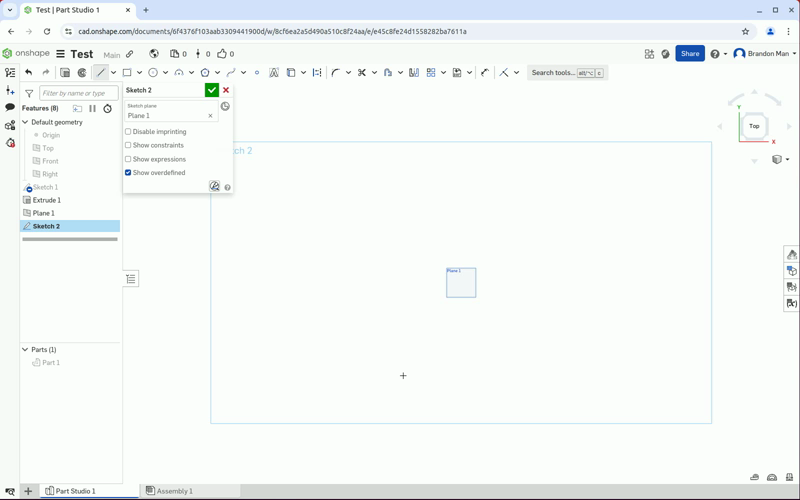
key_down(shift)
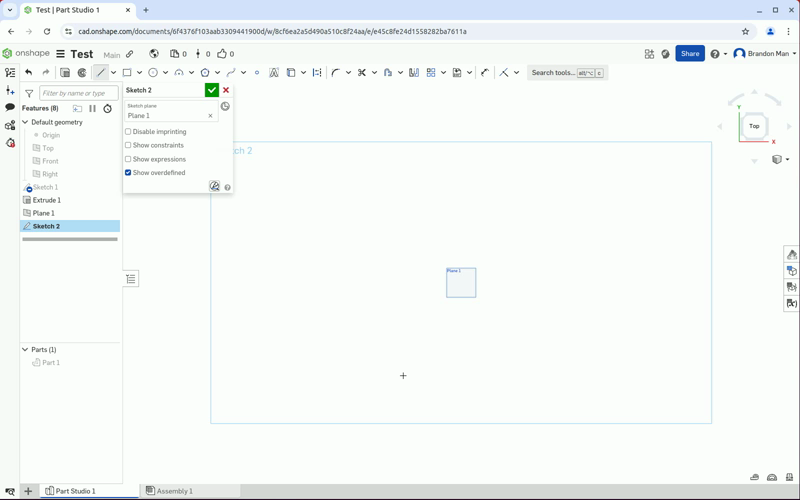
mouse_move(518, 375)
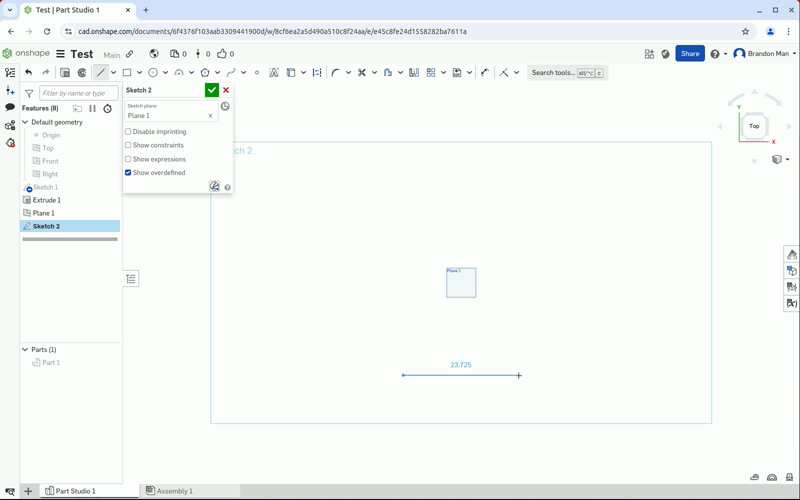
click(518, 375)
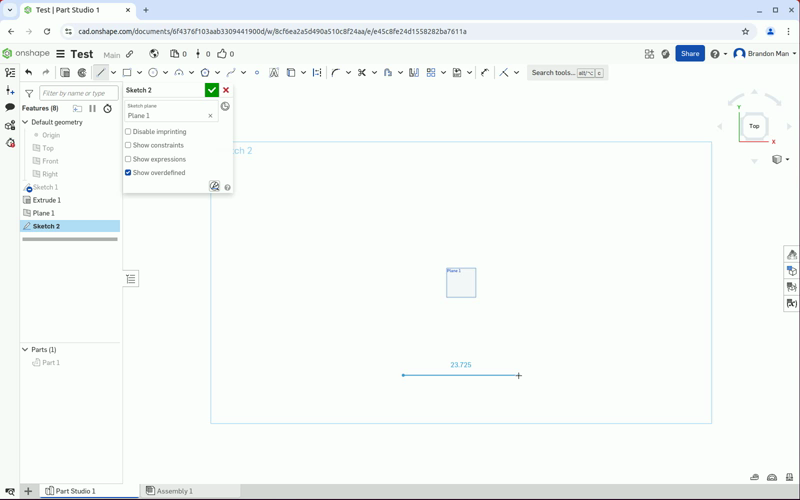
key_up(shift)
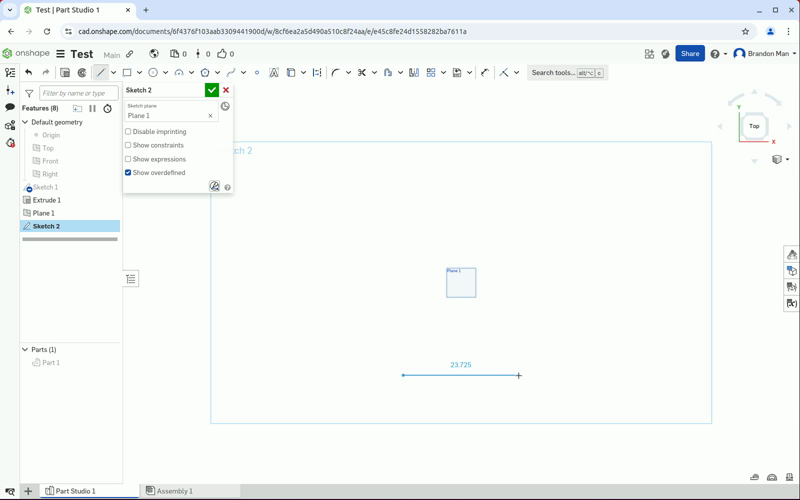
key_down(shift)
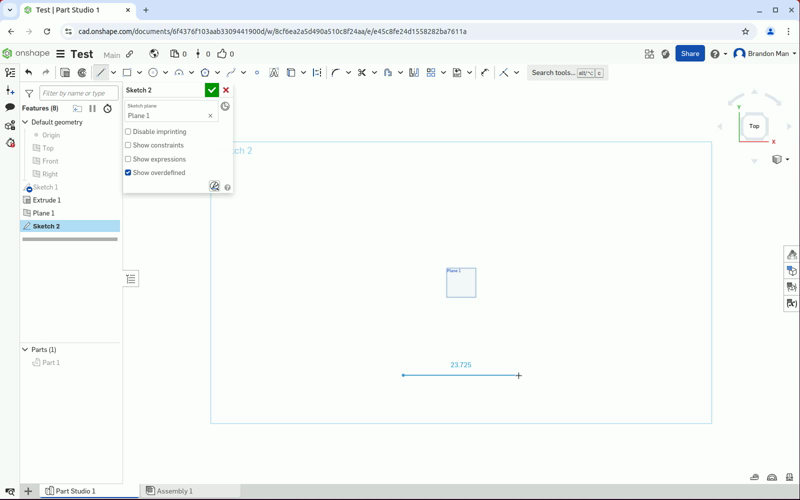
mouse_move(518, 189)
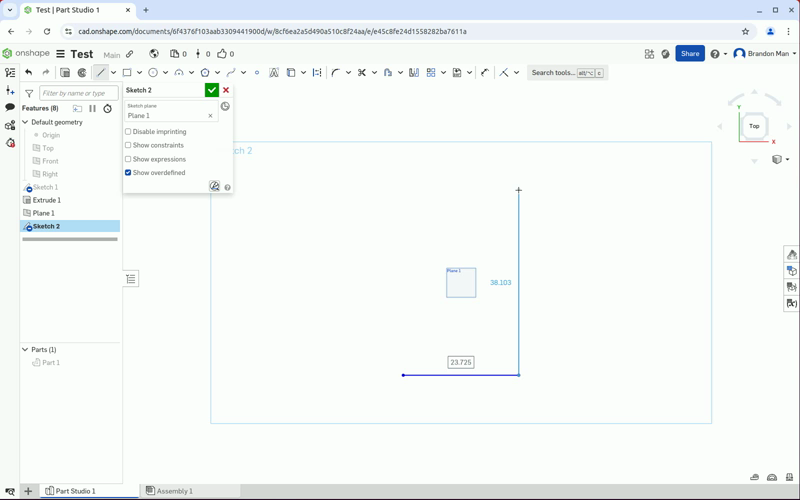
click(518, 189)
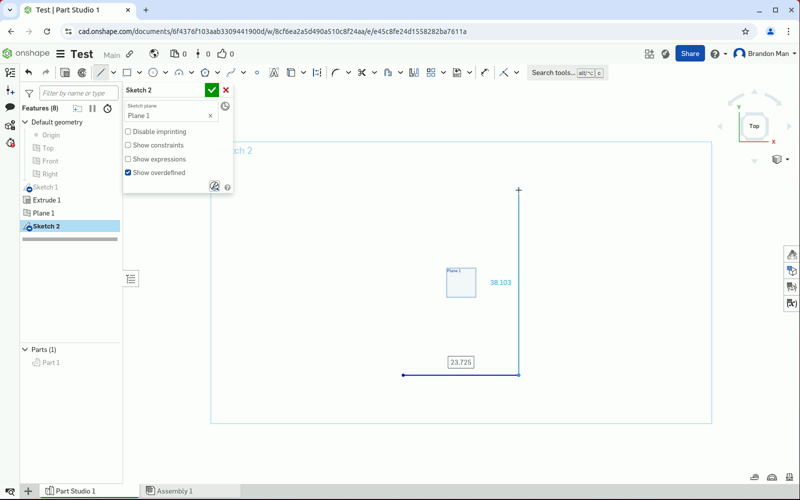
key_up(shift)
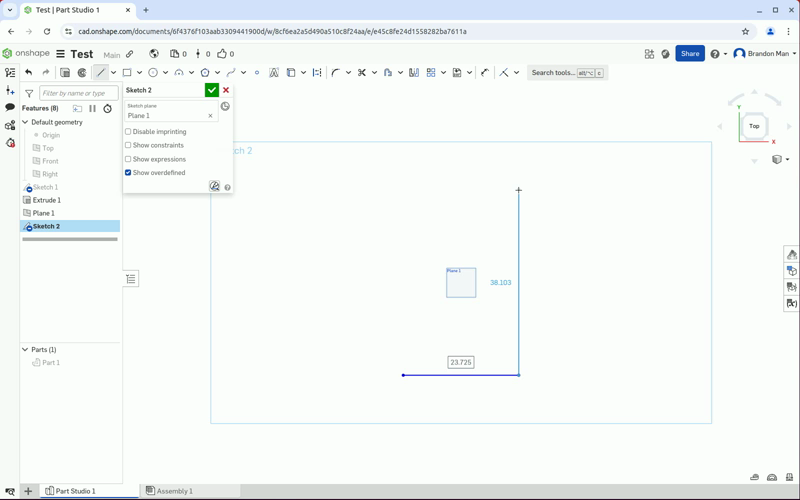
key_down(shift)
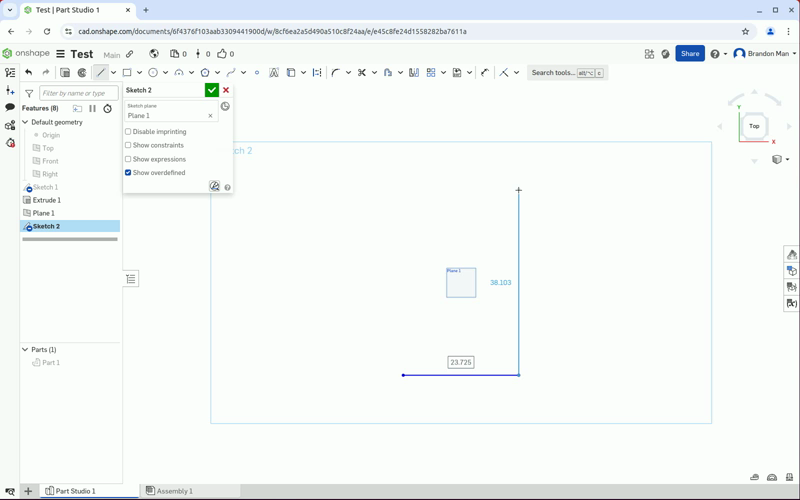
mouse_move(403, 189)
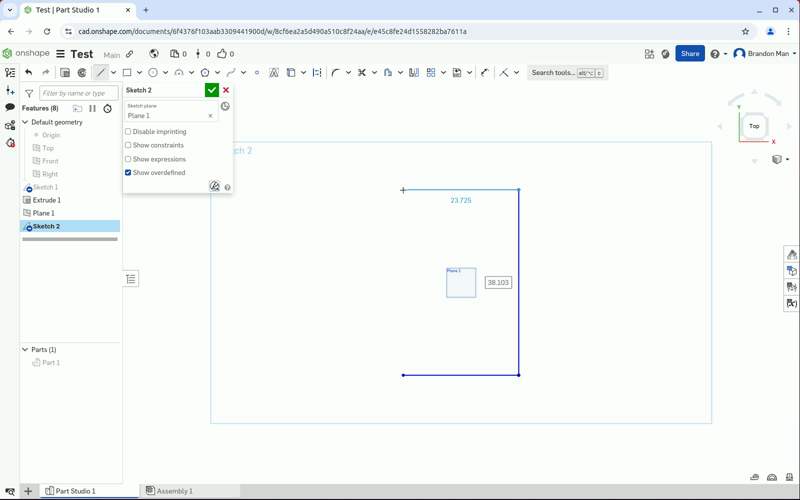
click(403, 189)
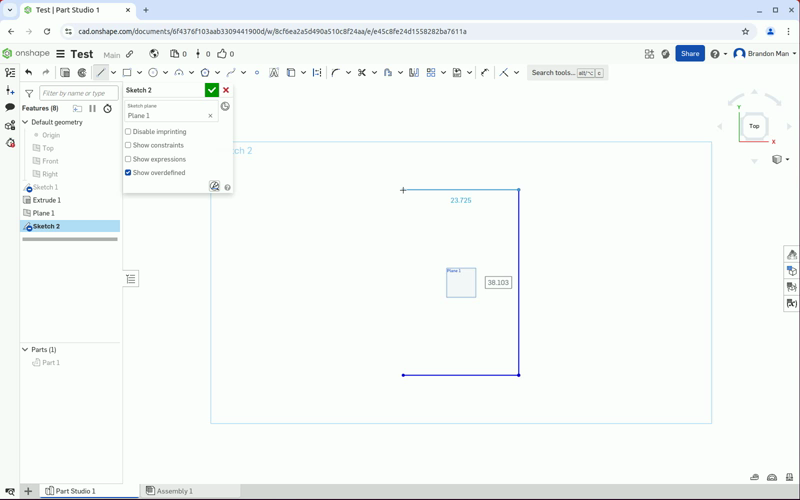
key_up(shift)
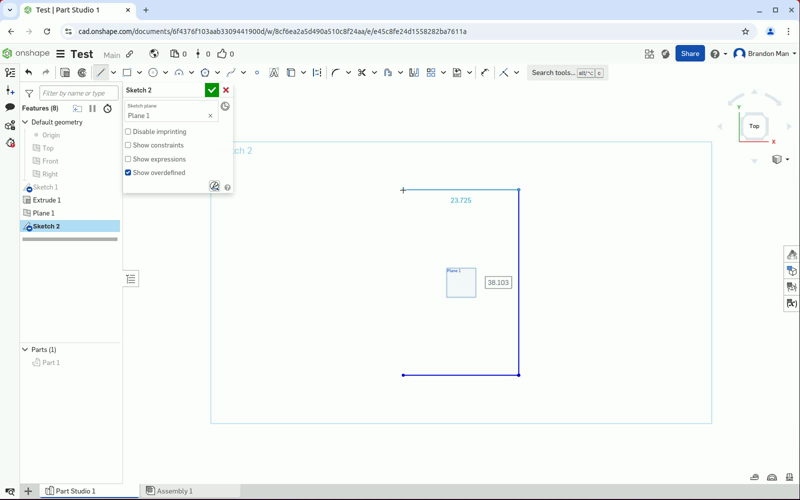
key_down(shift)
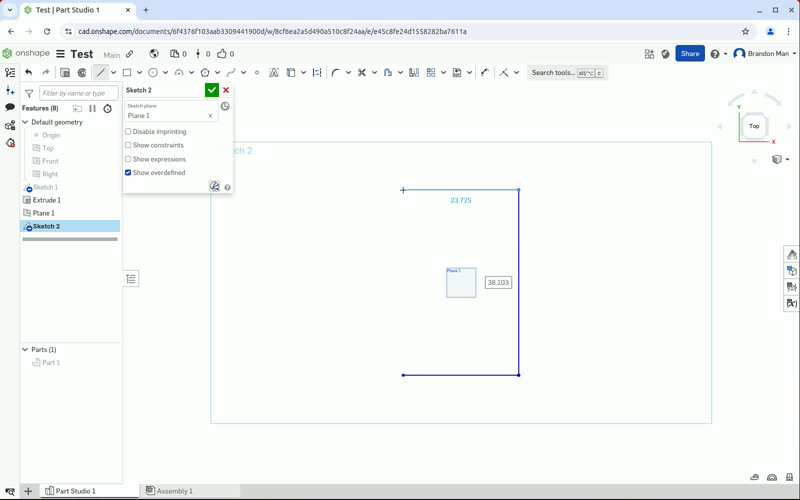
mouse_move(403, 375)
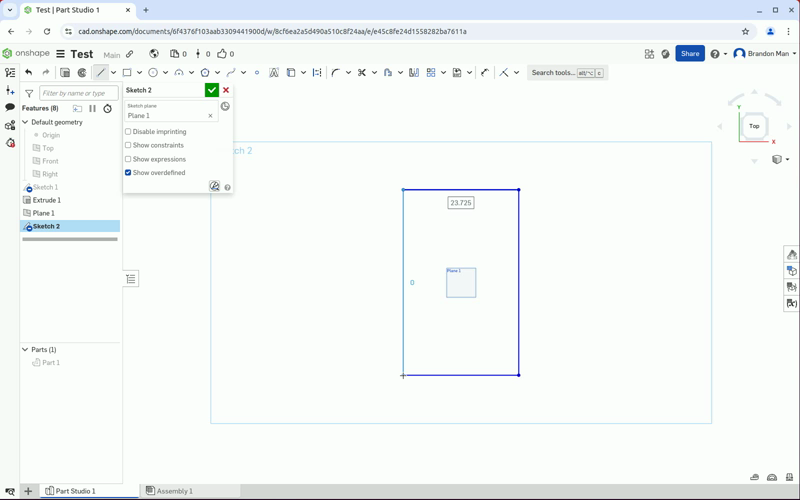
key_up(shift)
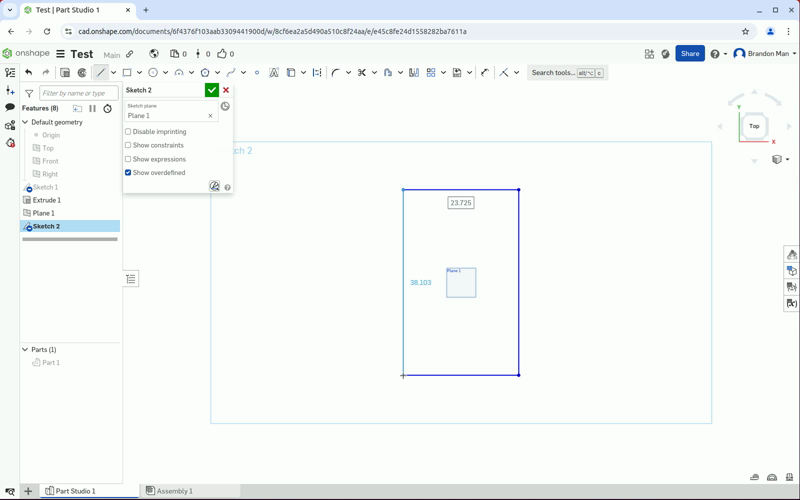
click(403, 375)
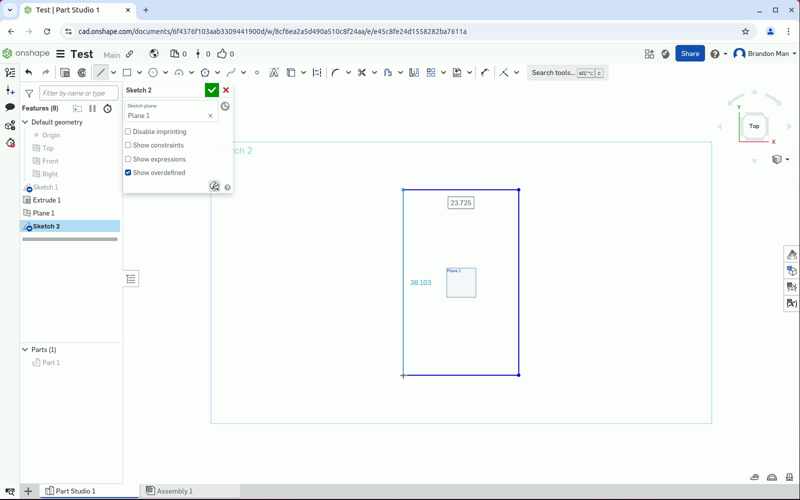
key(esc)
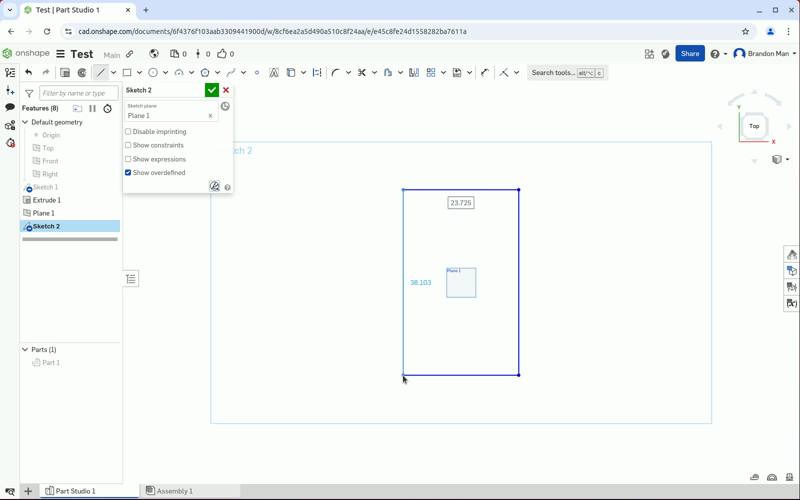
mouse_move(491, 245)
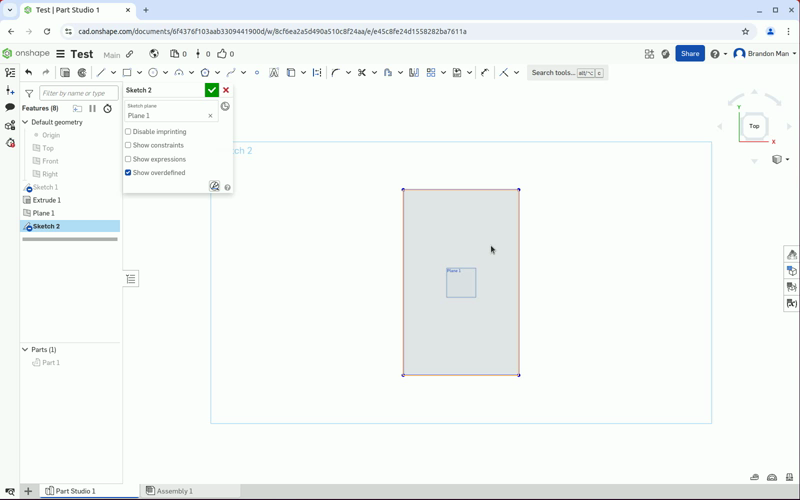
click(491, 245)
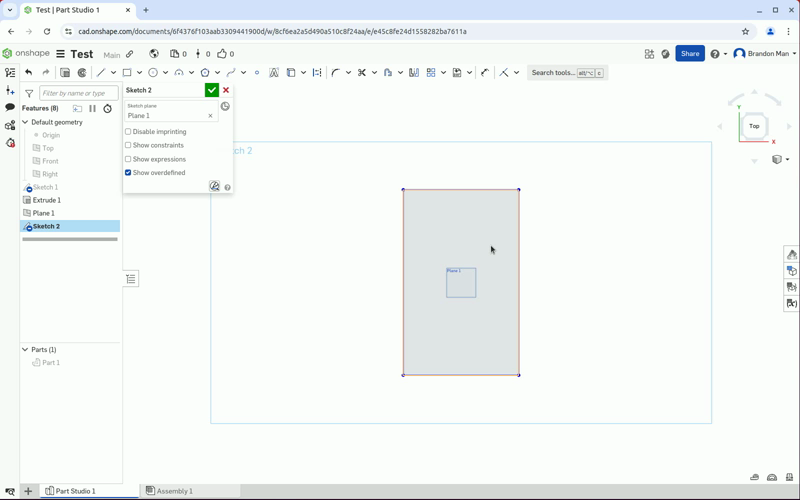
mouse_move(73, 352)
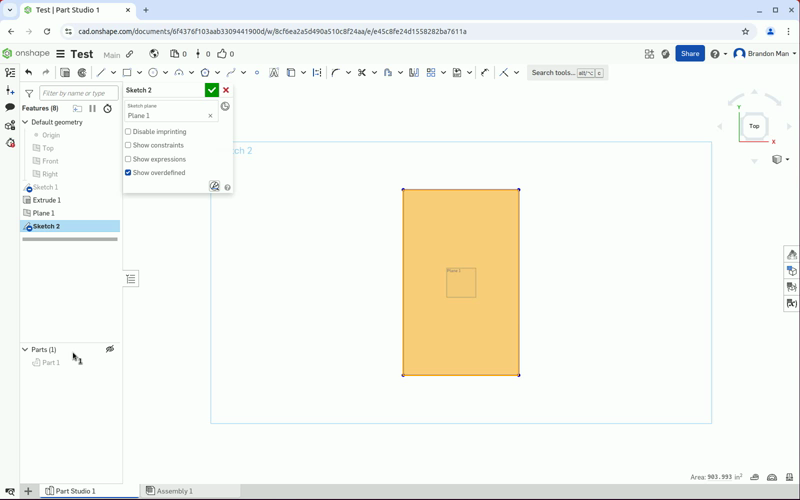
key(shift+y)
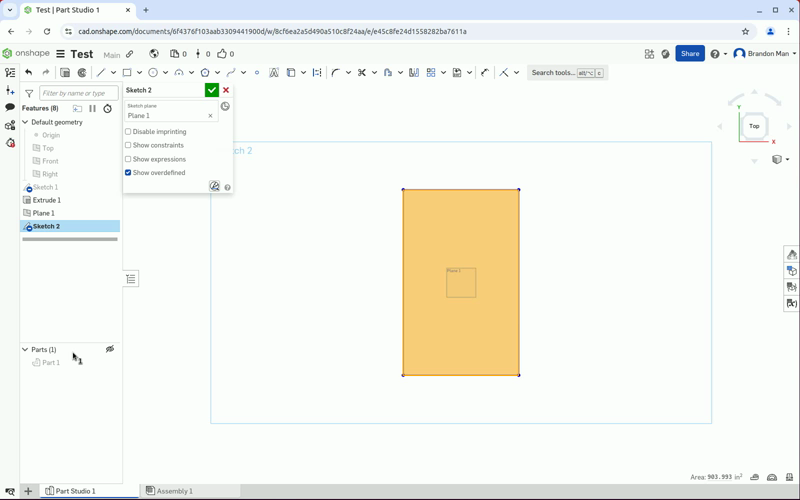
key(shift+e)
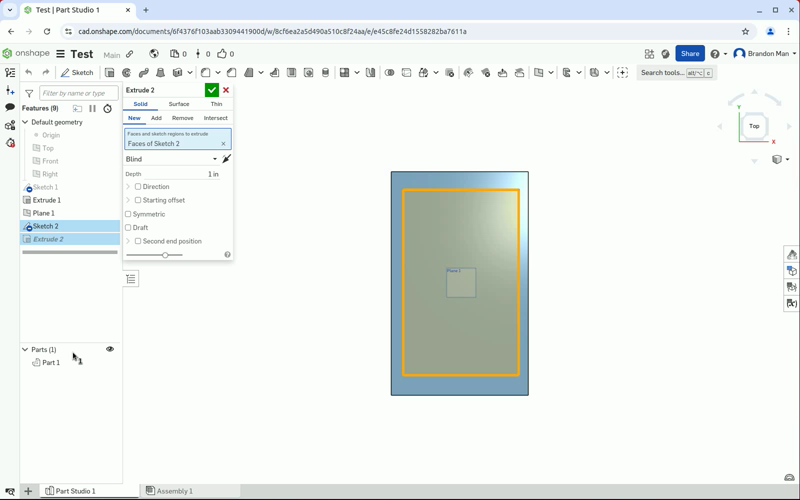
mouse_move(143, 106)
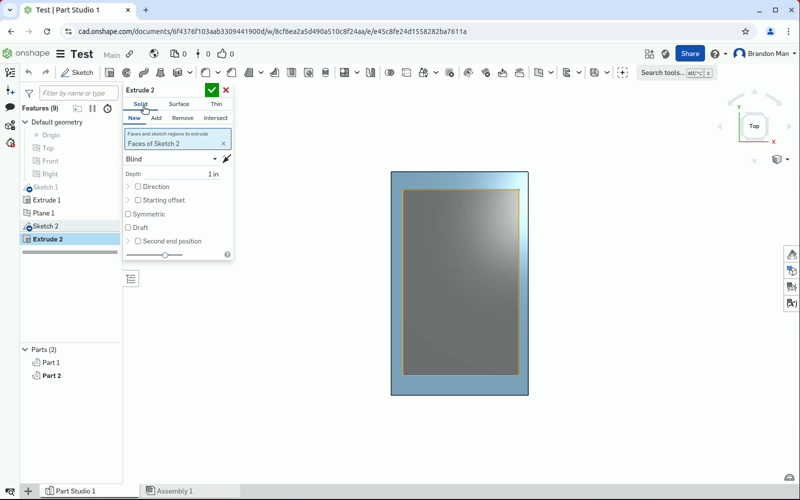
click(143, 106)
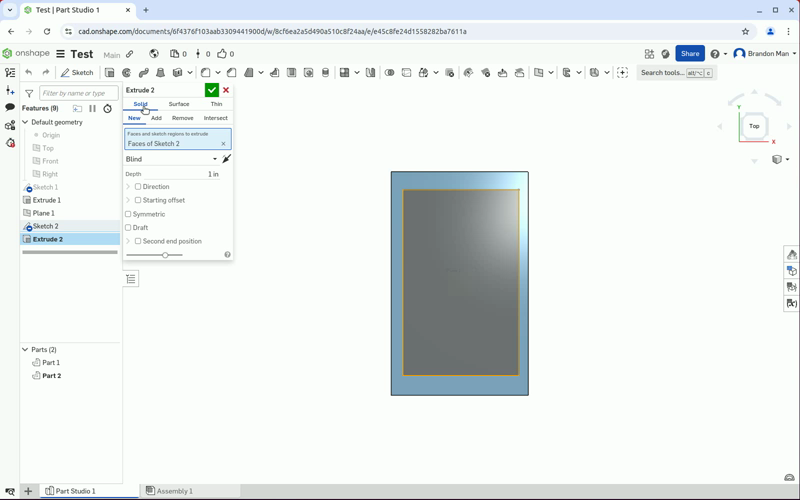
mouse_move(186, 120)
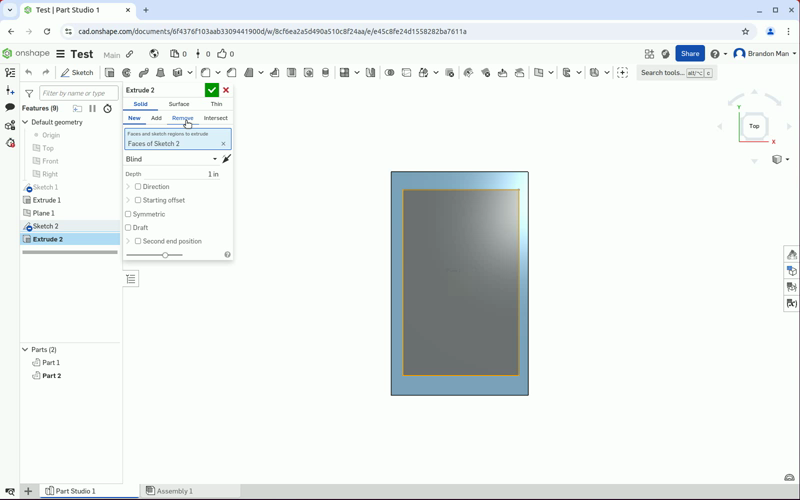
click(186, 120)
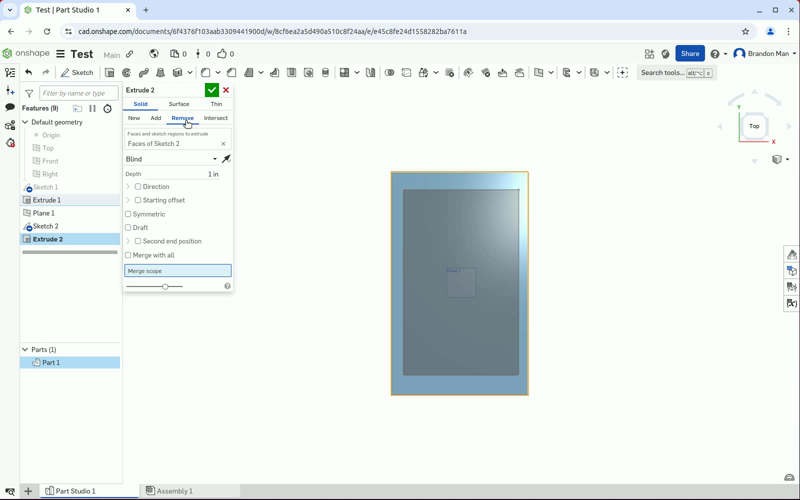
key(tab, 4)
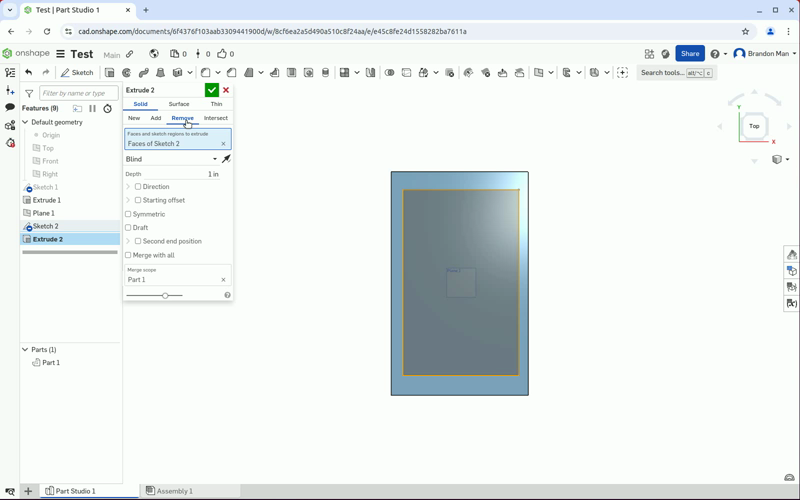
text(16.368)
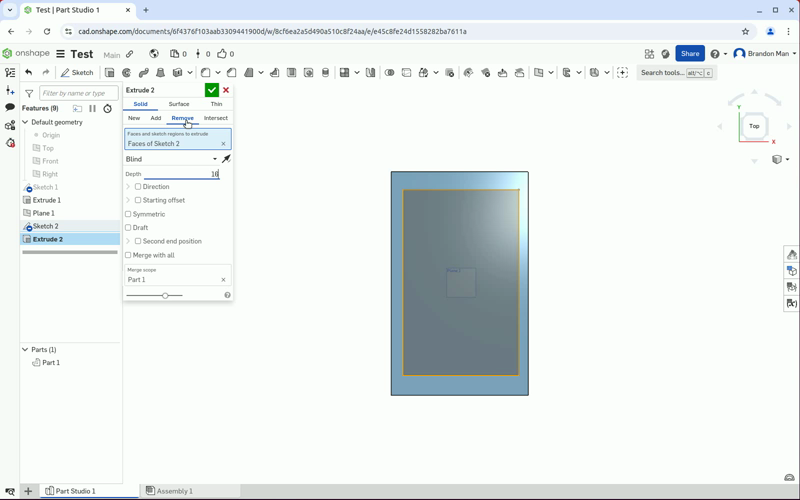
key(tab, 6)
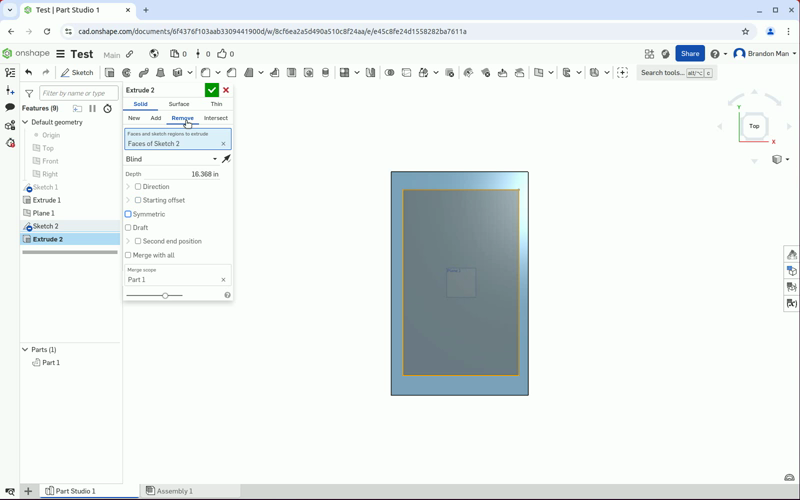
key(space)
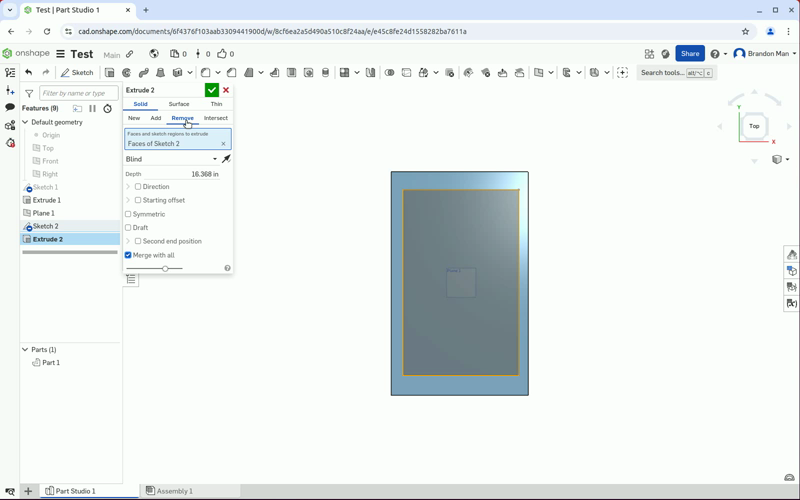
key(enter)
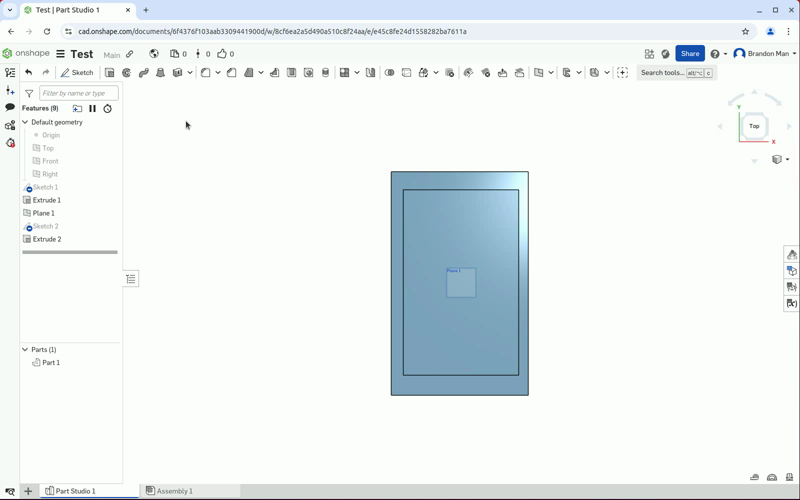
key(shift+h)
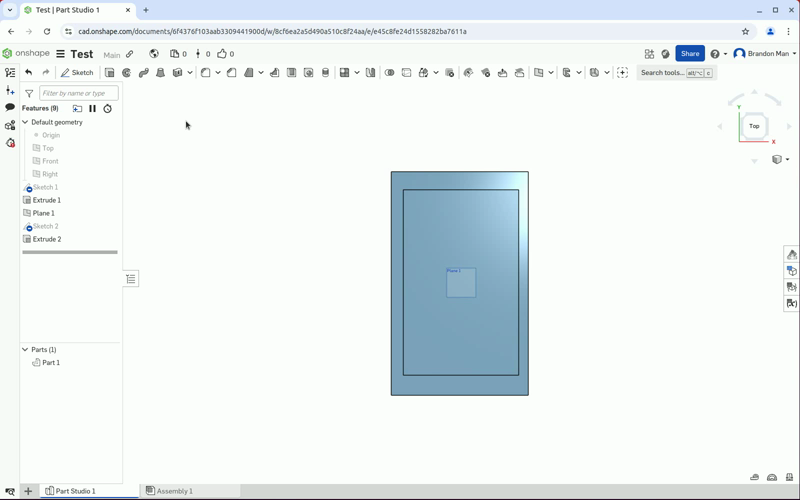
key(shift+h)
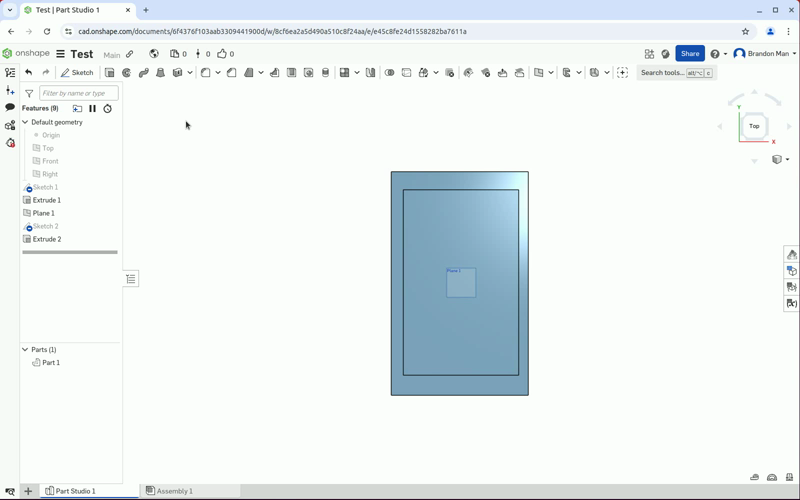
key(shift+7)
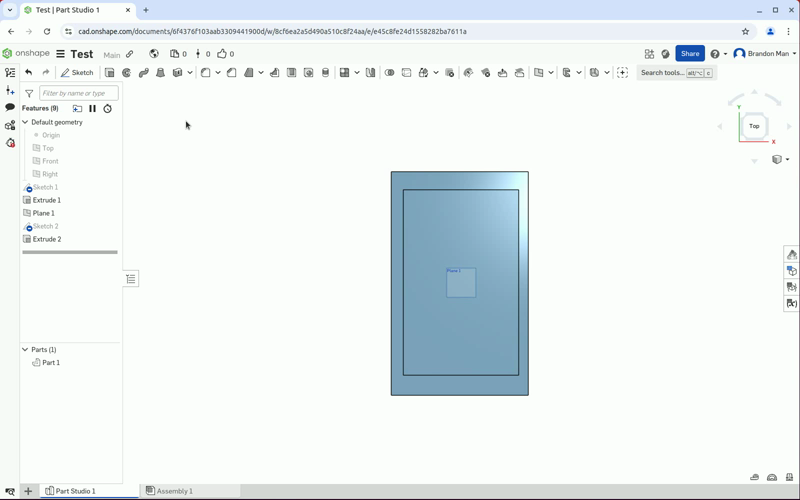
key(up, 3)
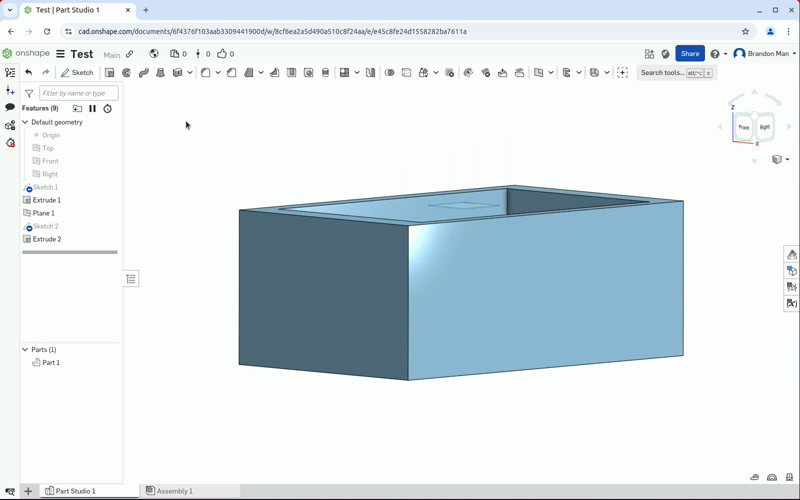
key(left, 3)
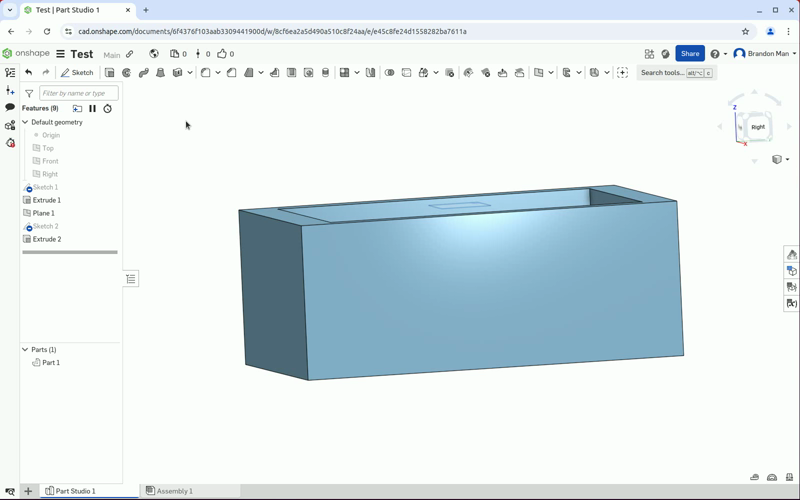
key(right, 3)
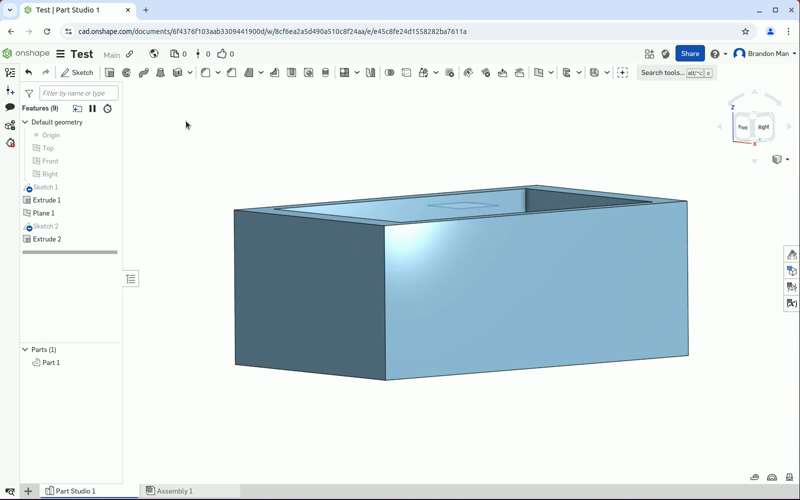
key(down, 3)
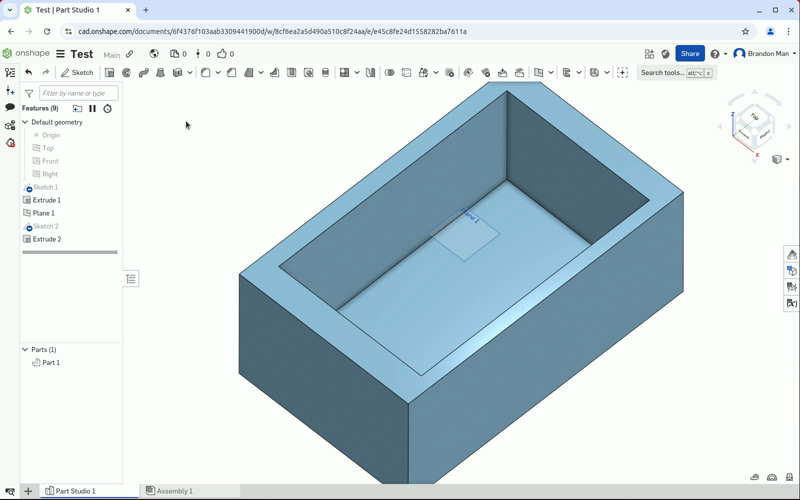
mouse_move(73, 189)
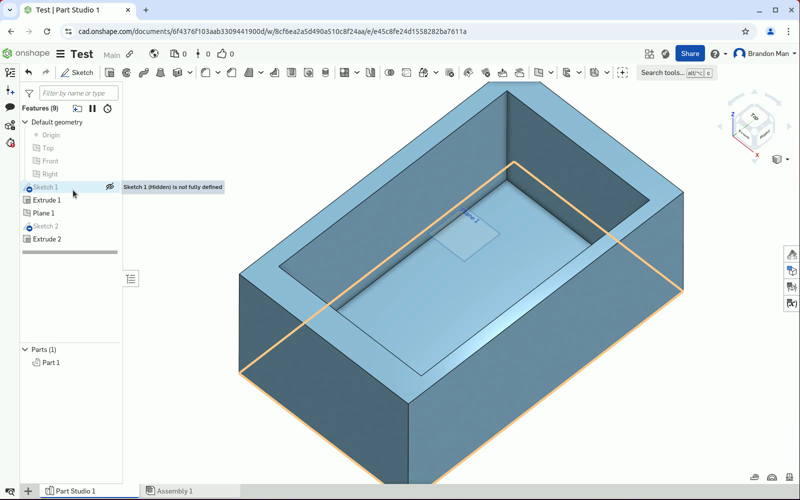
click(73, 189)